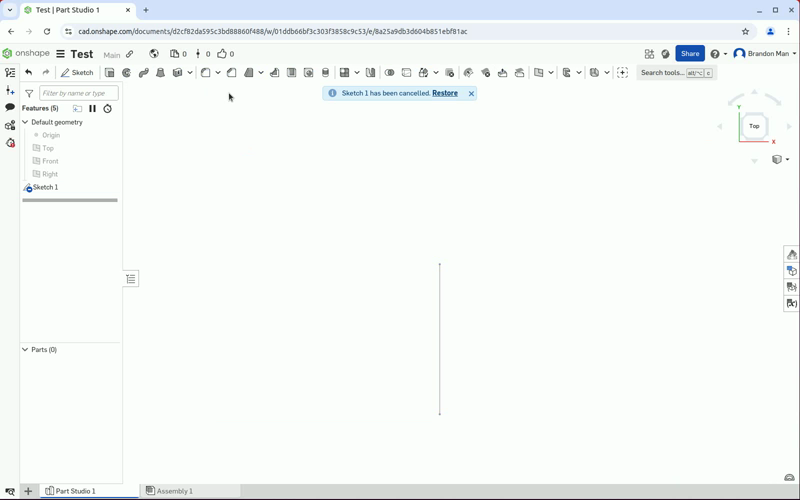
key(shift+h)
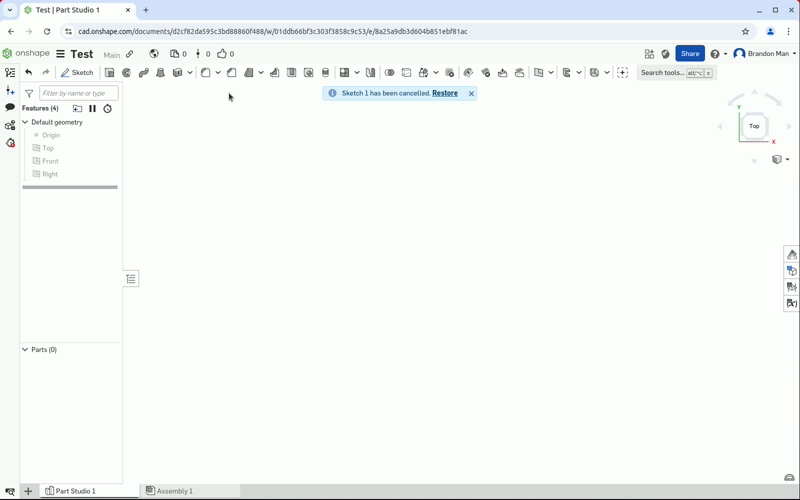
mouse_move(73, 352)
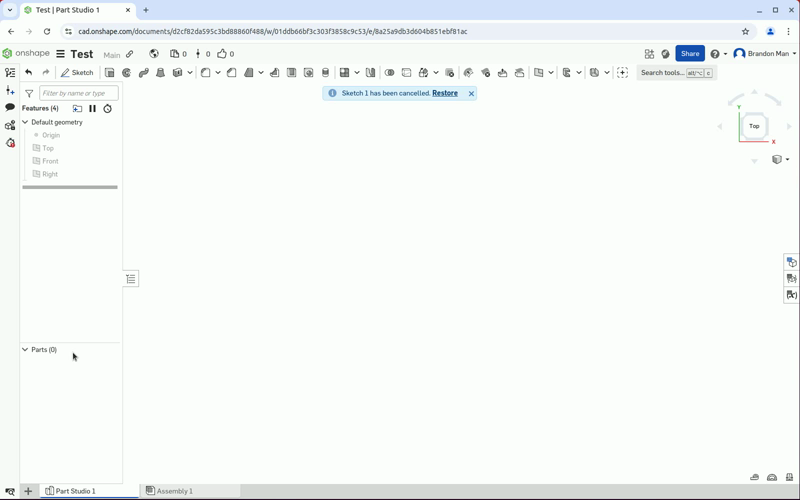
key(y)
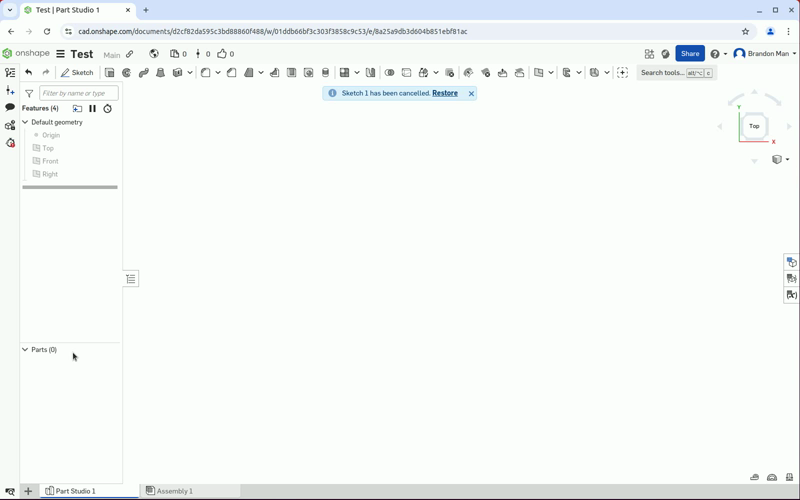
key(shift+p)
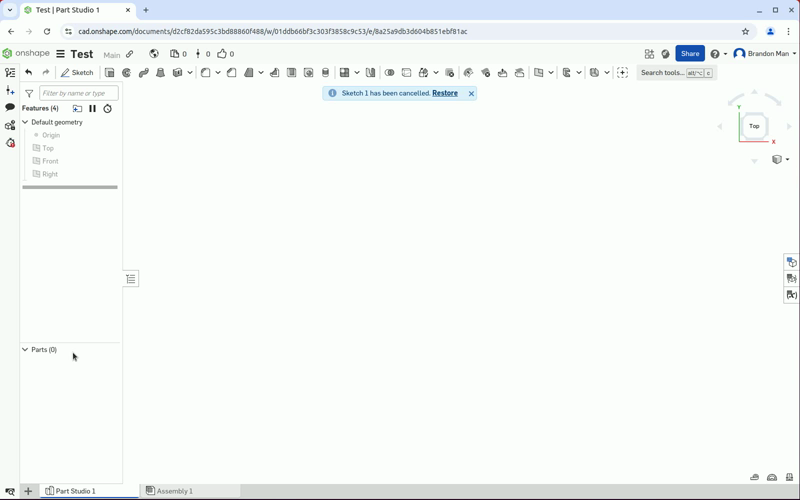
key(space)
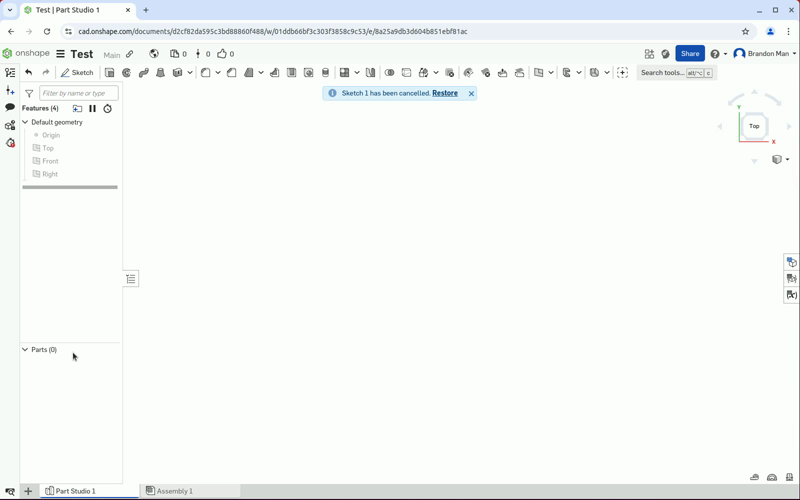
key_down(shift)
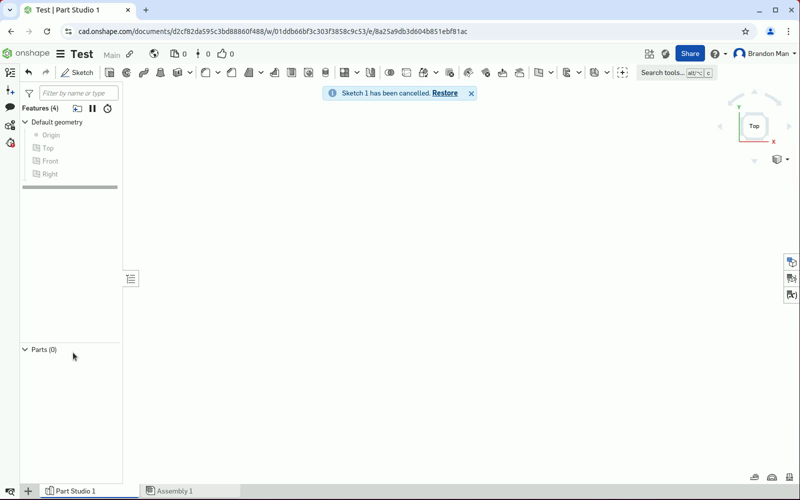
key(up)
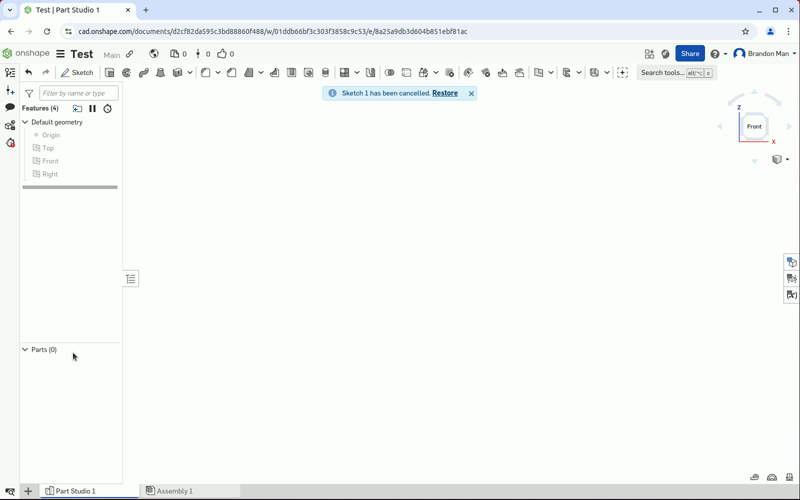
key_up(shift)
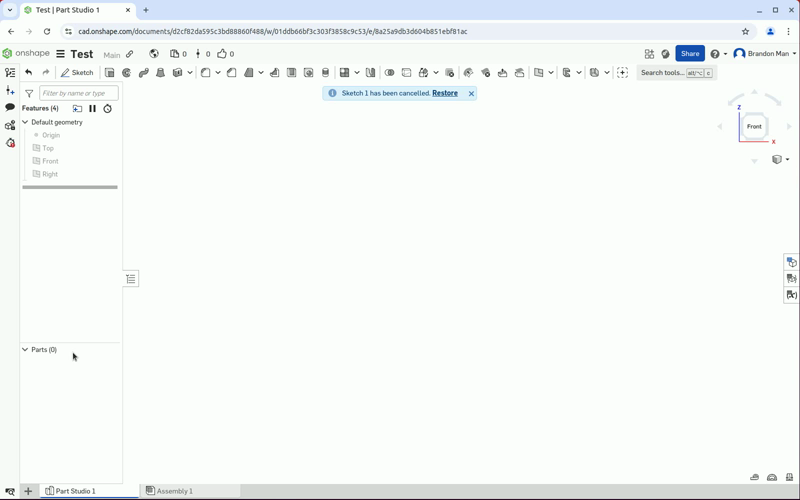
key(space)
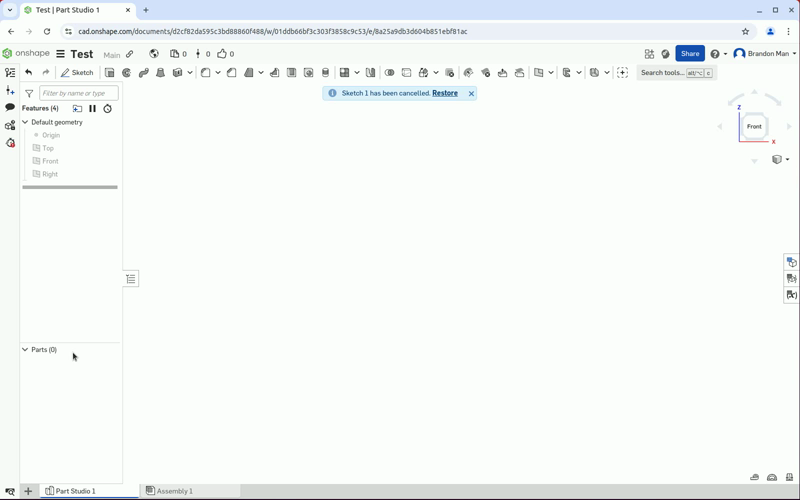
key_down(shift)
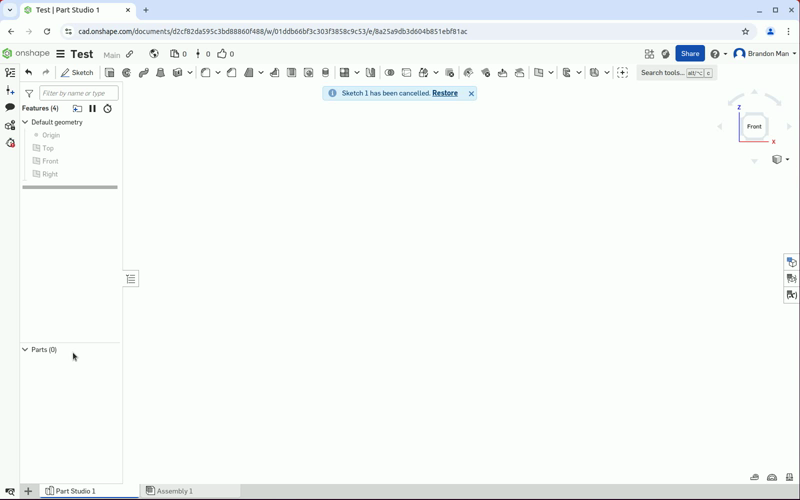
key(left)
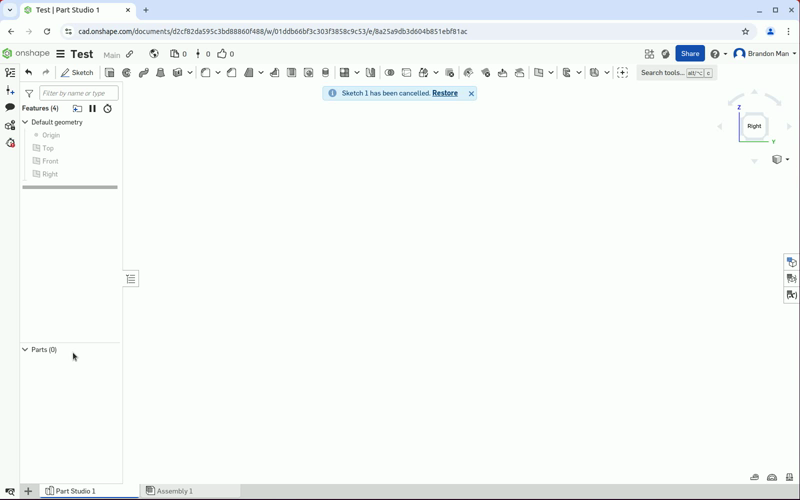
key_up(shift)
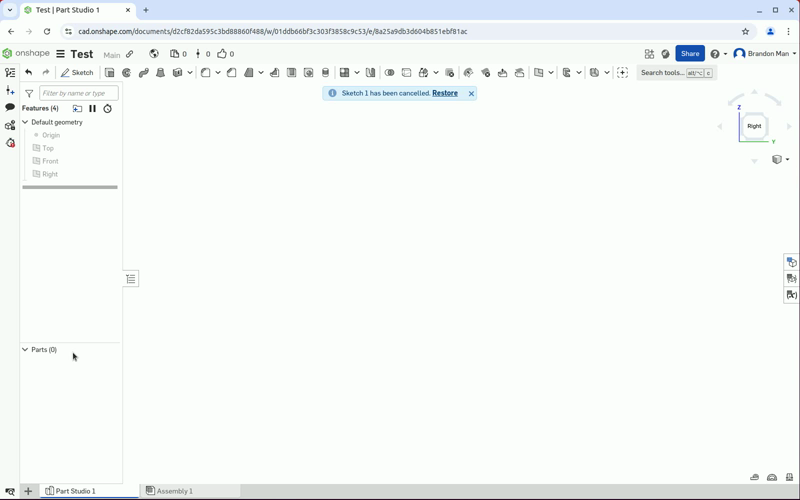
mouse_move(73, 352)
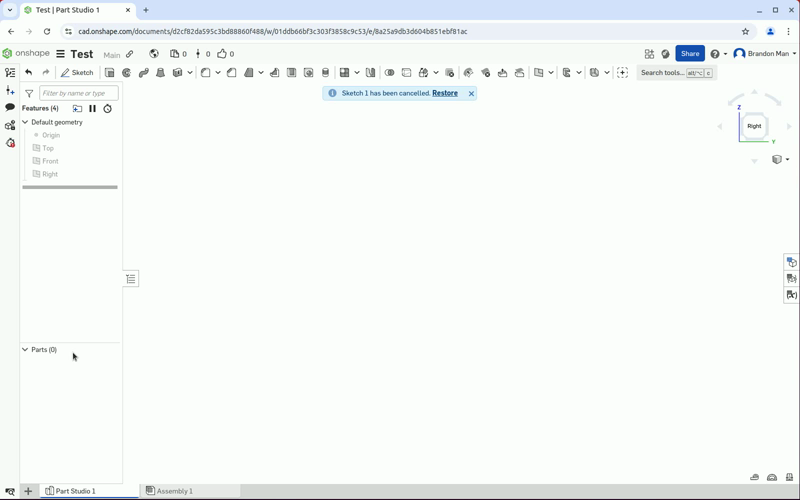
key(shift+y)
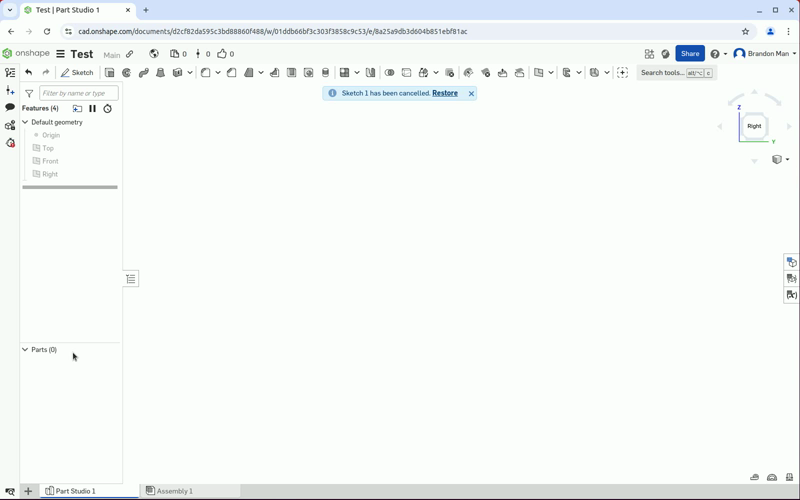
key(shift+s)
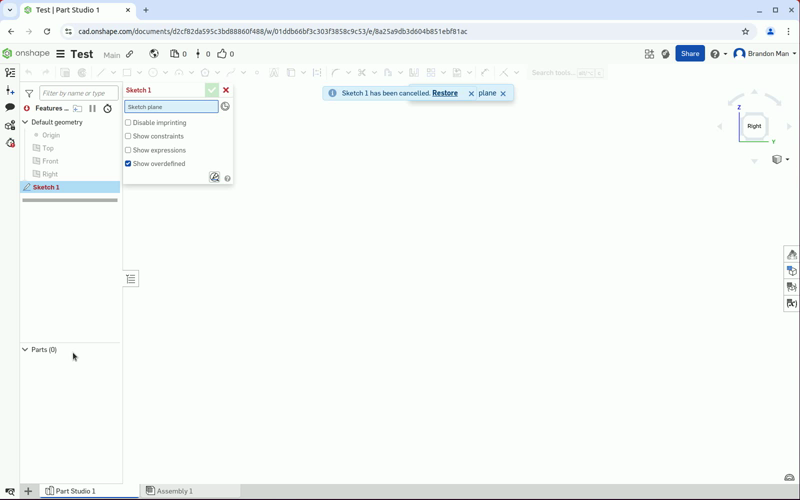
mouse_move(73, 176)
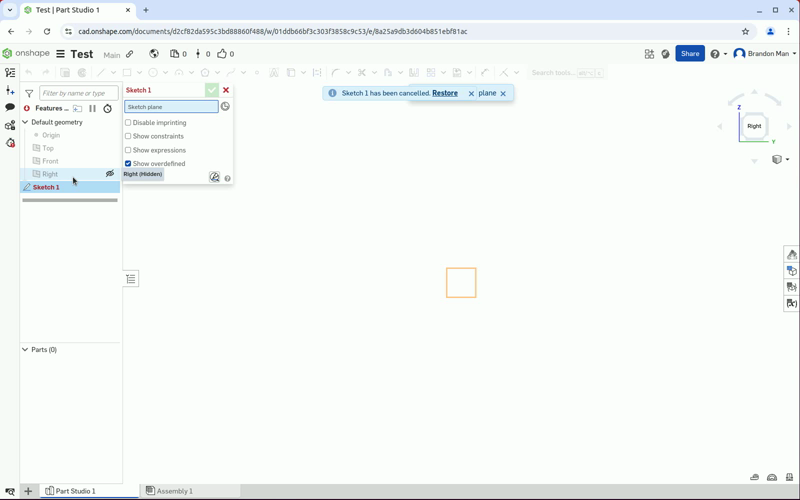
click(73, 176)
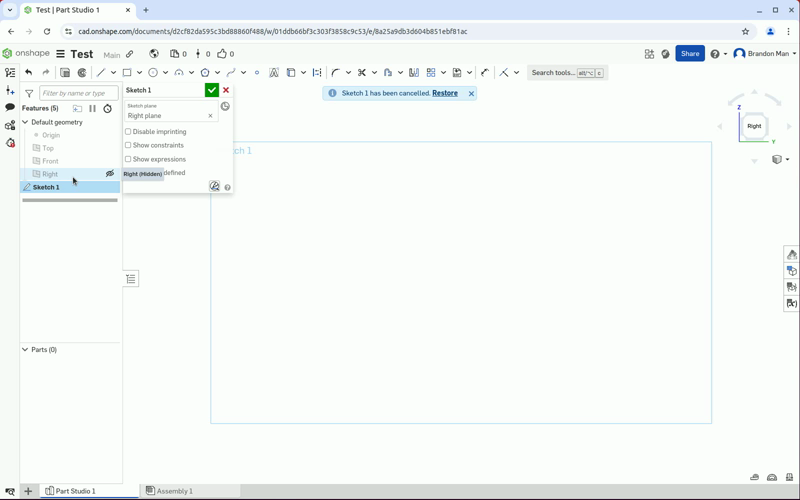
mouse_move(73, 352)
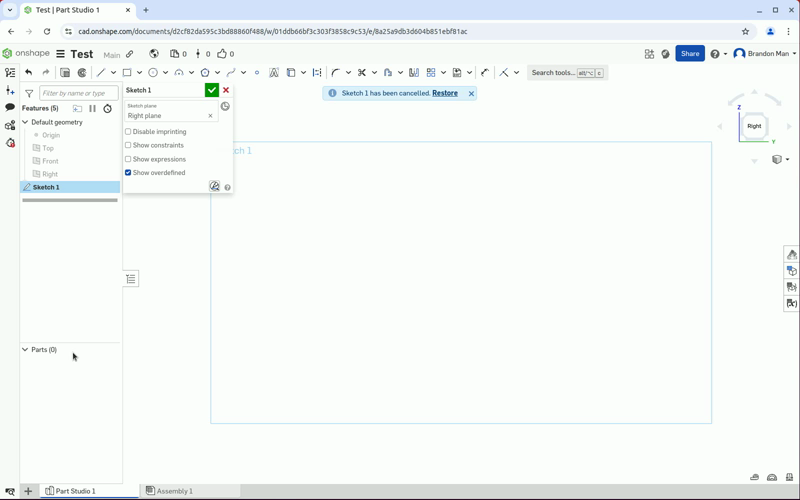
key(y)
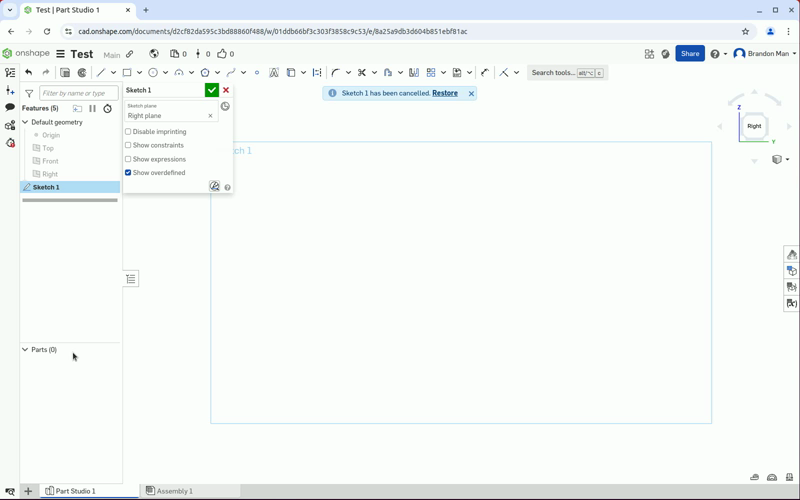
key(l)
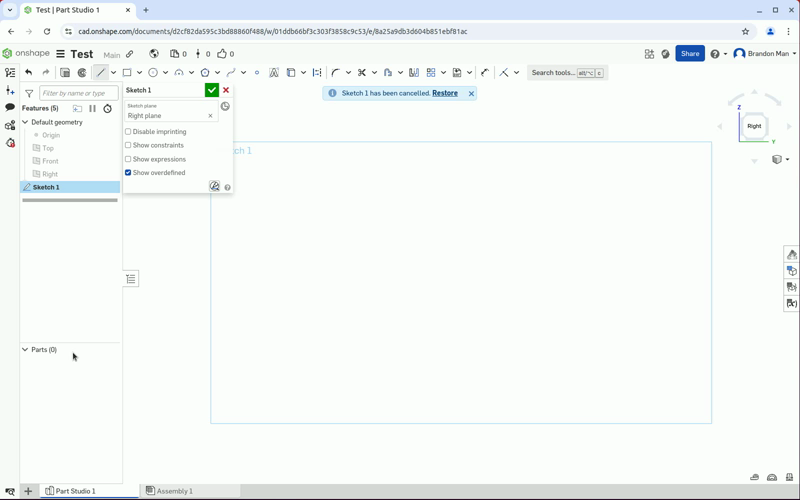
key_down(shift)
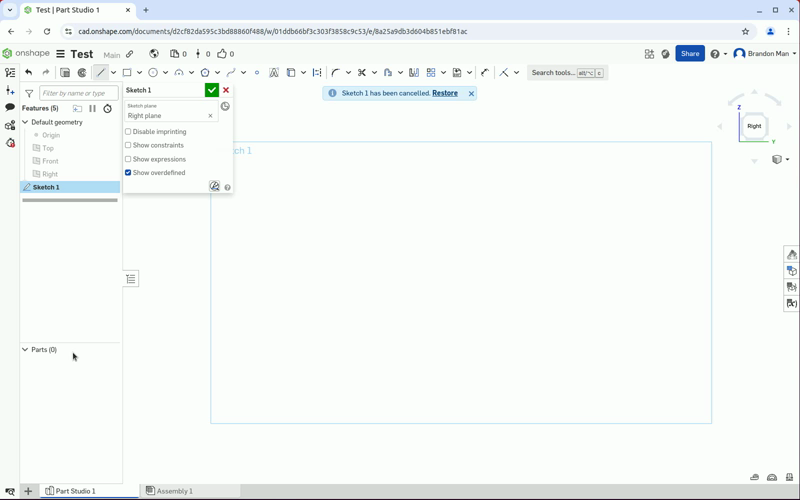
mouse_move(348, 282)
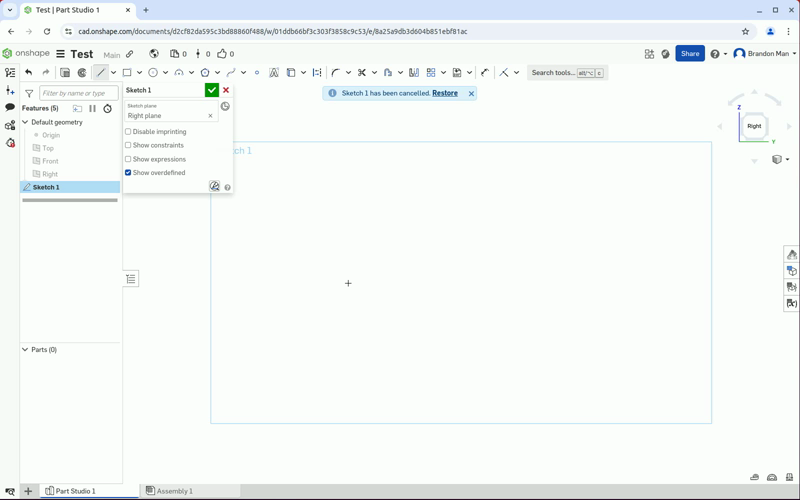
click(348, 282)
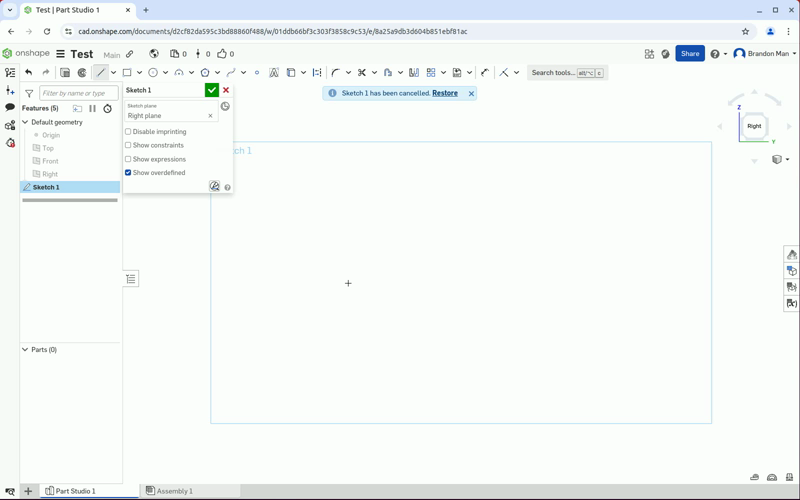
key_up(shift)
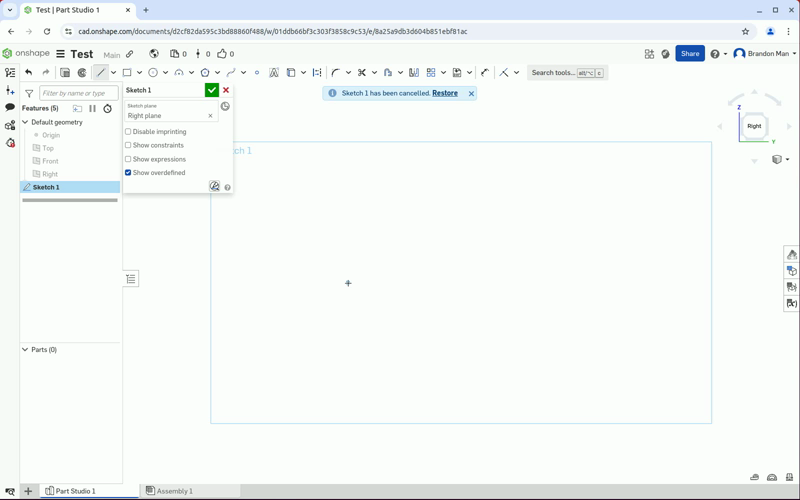
key_down(shift)
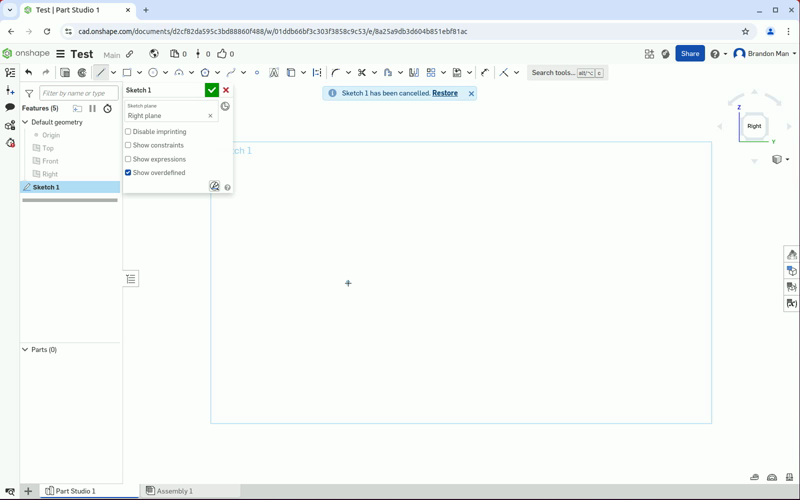
mouse_move(572, 282)
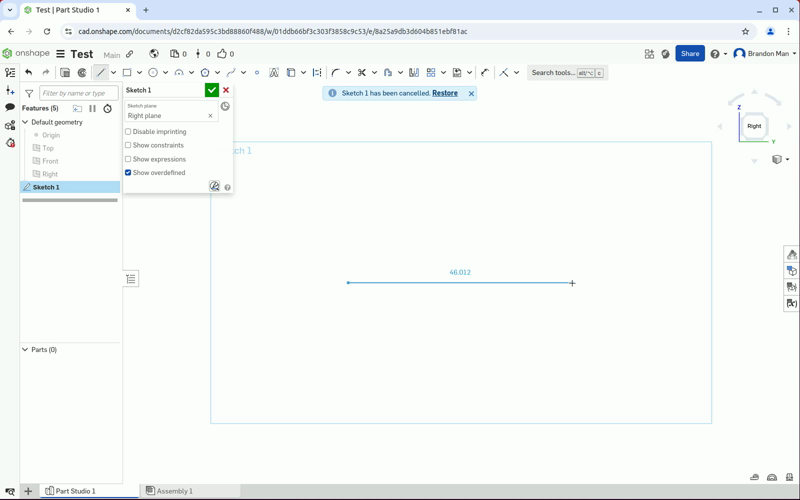
click(572, 282)
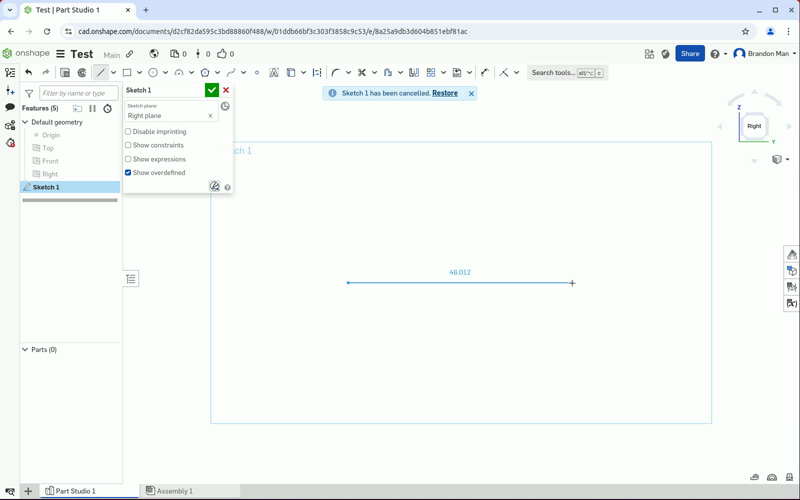
key_up(shift)
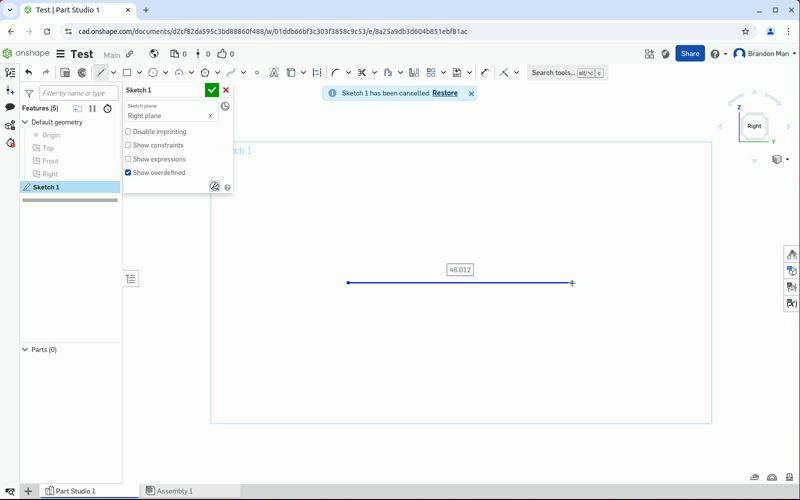
key_down(shift)
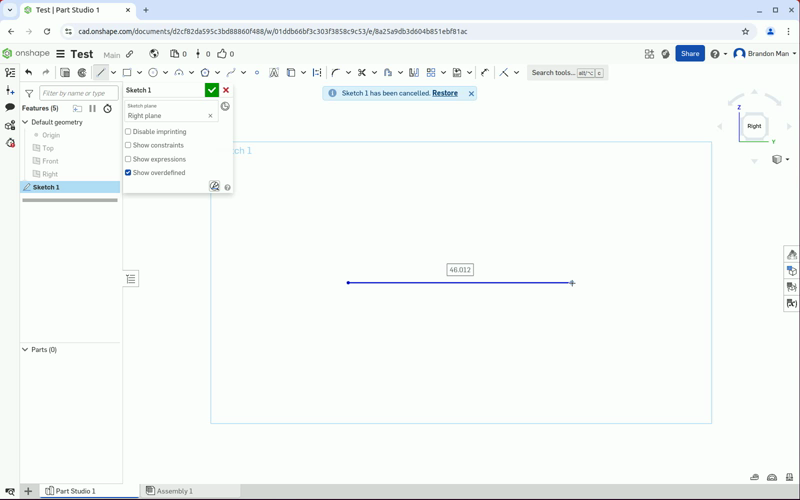
mouse_move(589, 282)
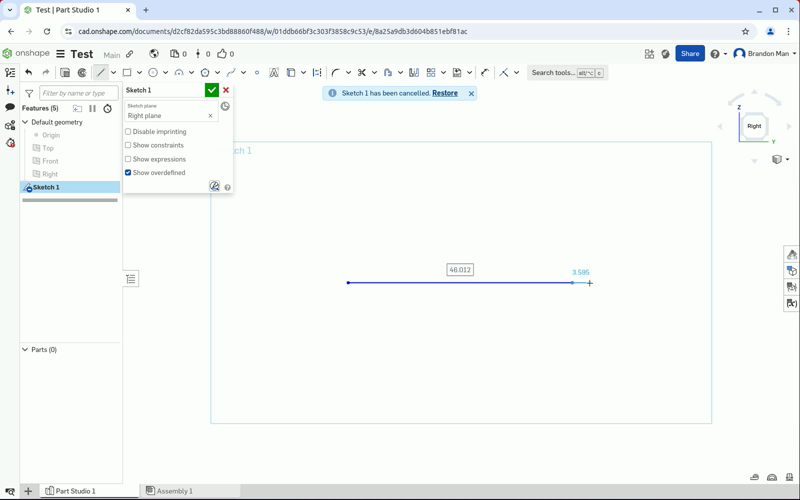
mouse_move(572, 268)
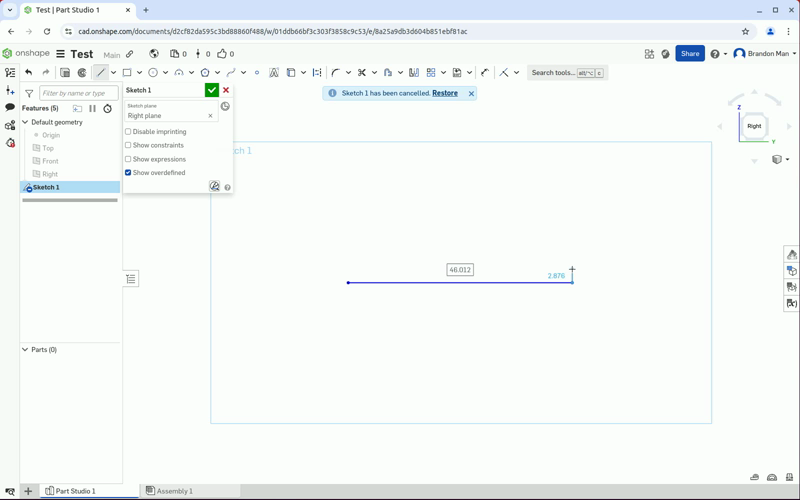
click(572, 268)
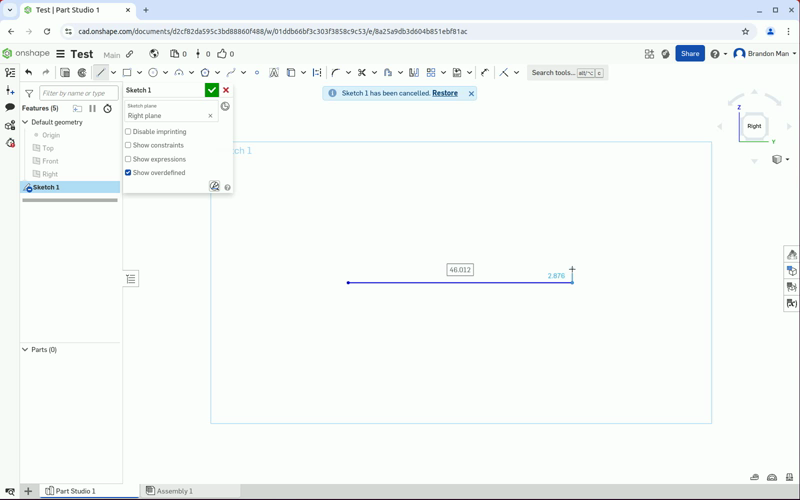
key_up(shift)
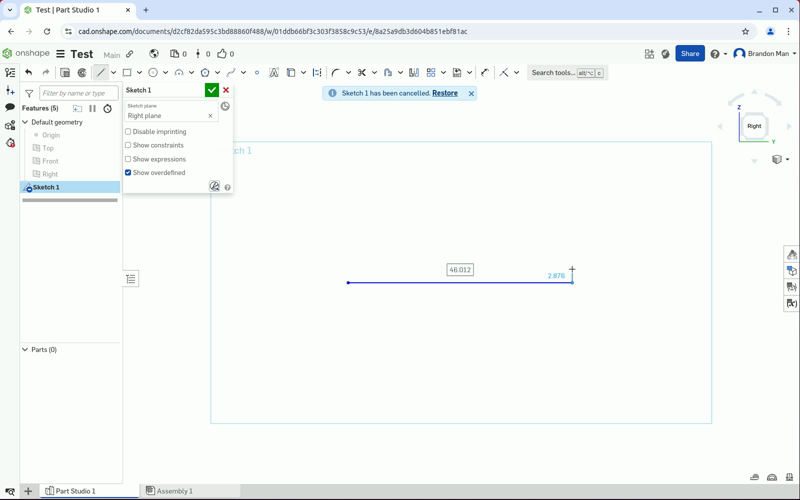
key_down(shift)
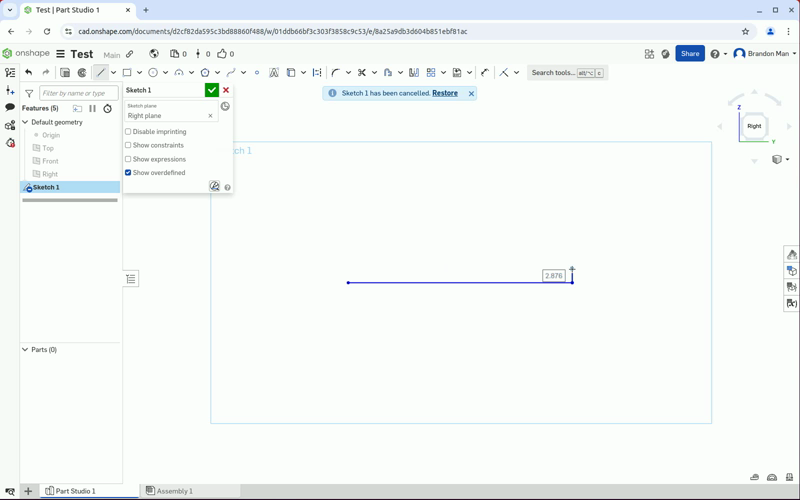
mouse_move(348, 231)
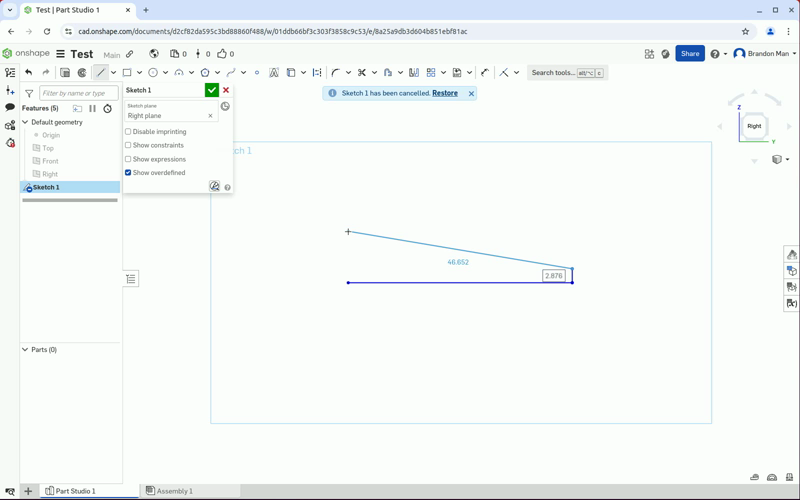
click(348, 231)
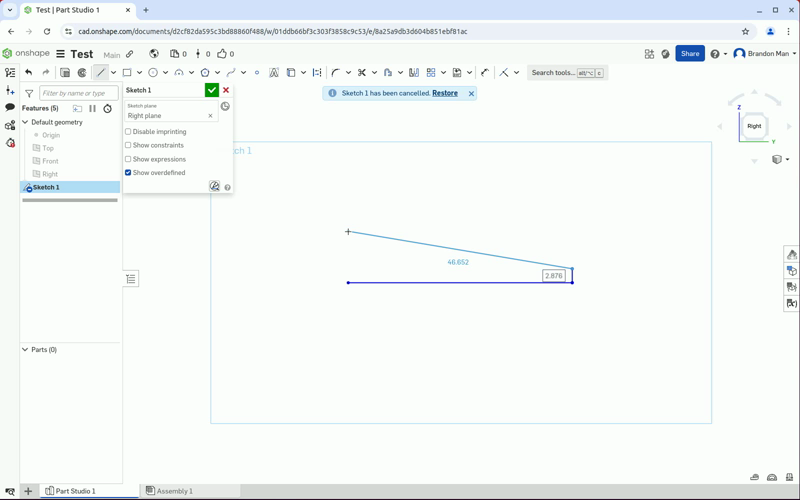
key_up(shift)
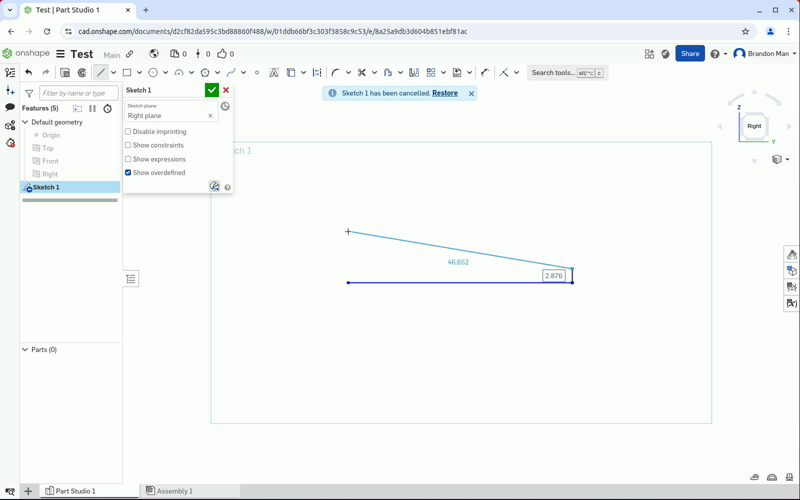
mouse_move(378, 231)
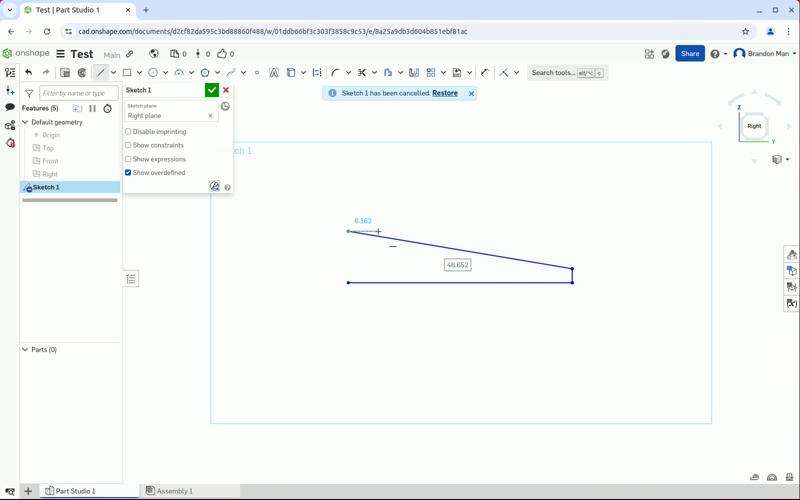
key_down(shift)
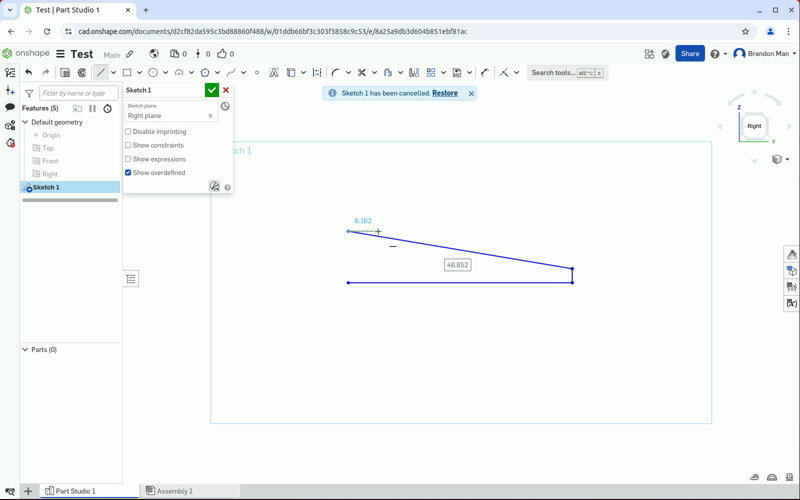
mouse_move(348, 282)
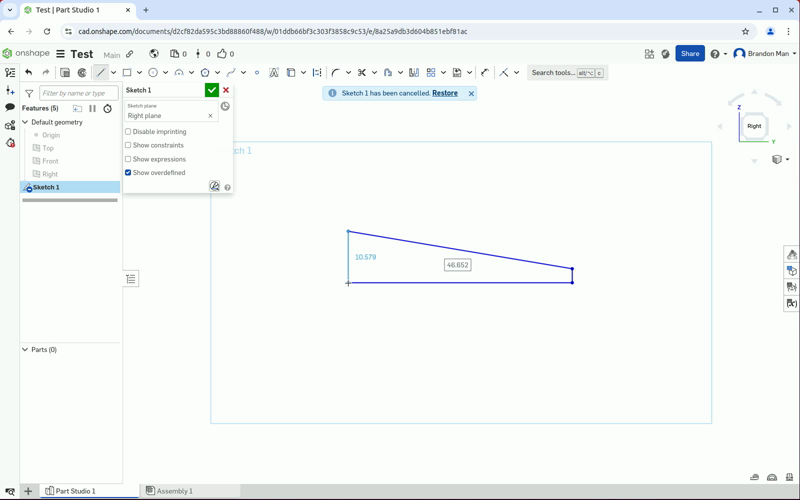
key_up(shift)
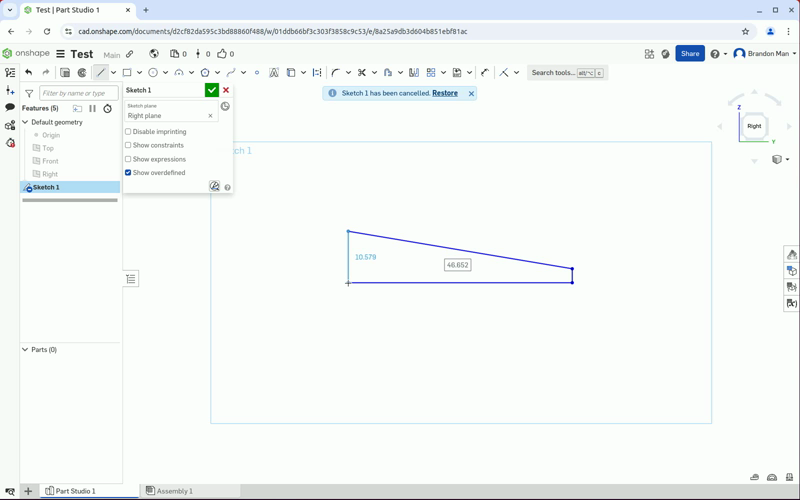
click(348, 282)
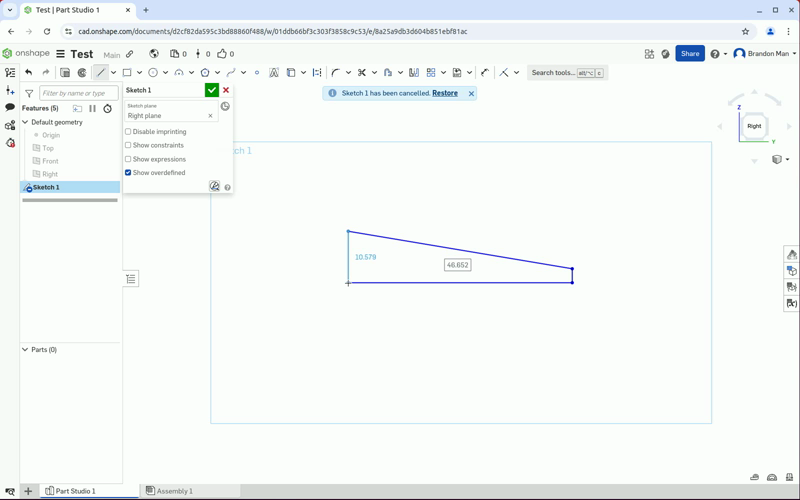
key(esc)
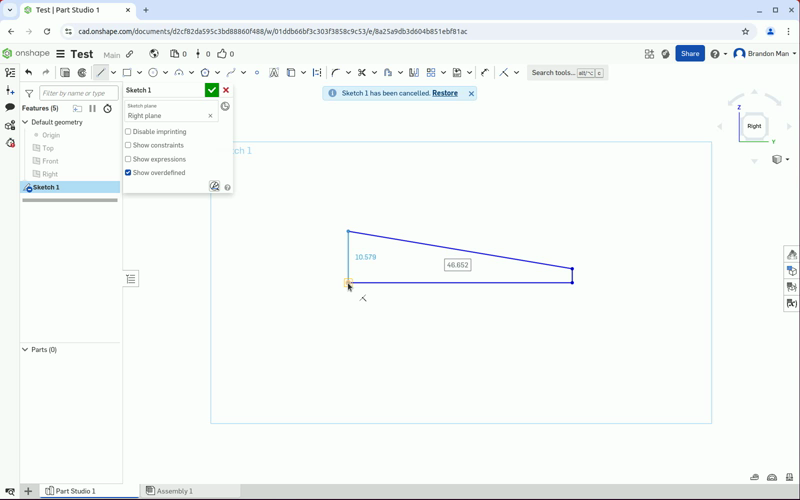
mouse_move(458, 276)
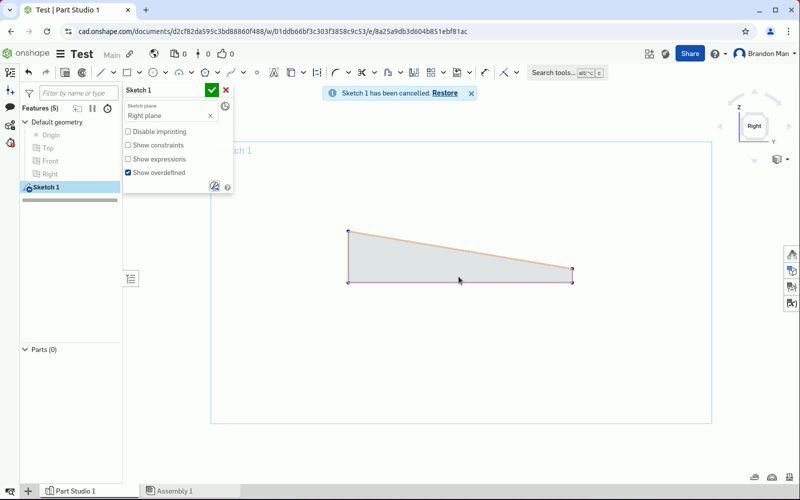
click(458, 276)
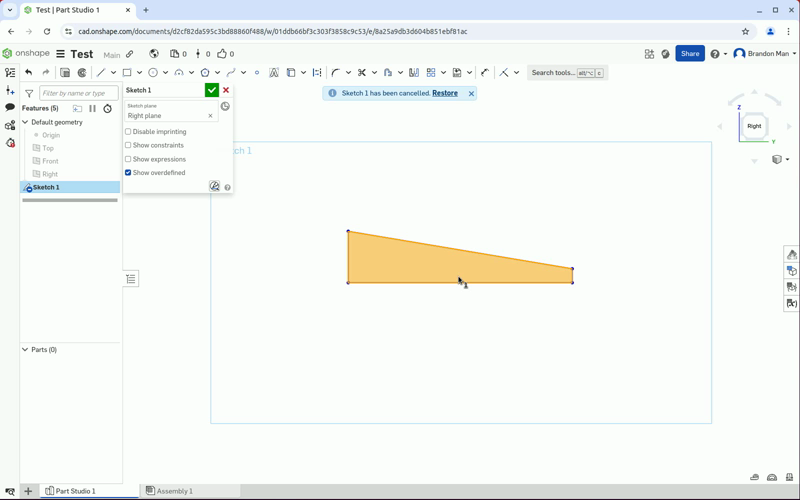
mouse_move(73, 352)
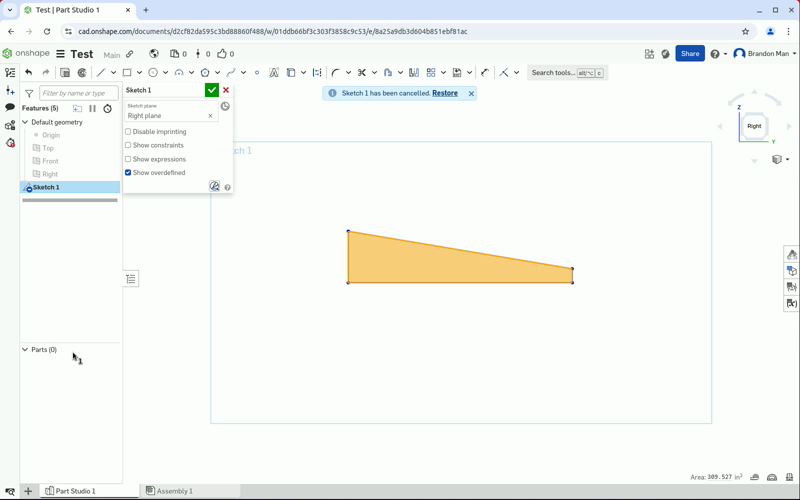
key(shift+y)
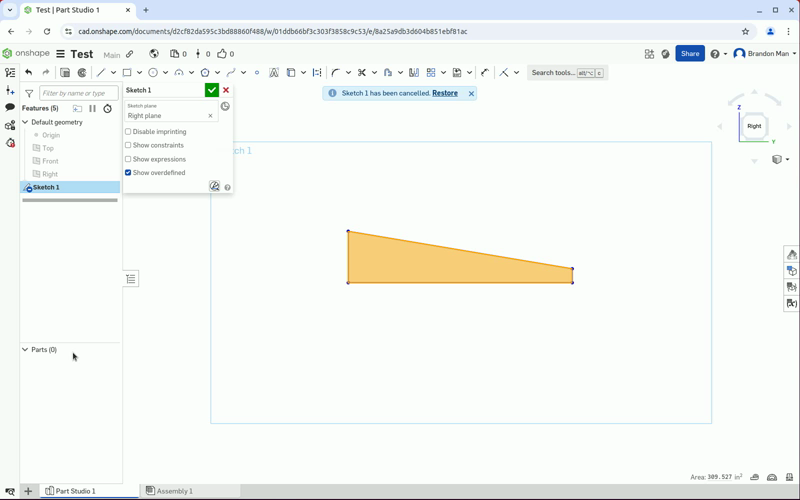
key(shift+e)
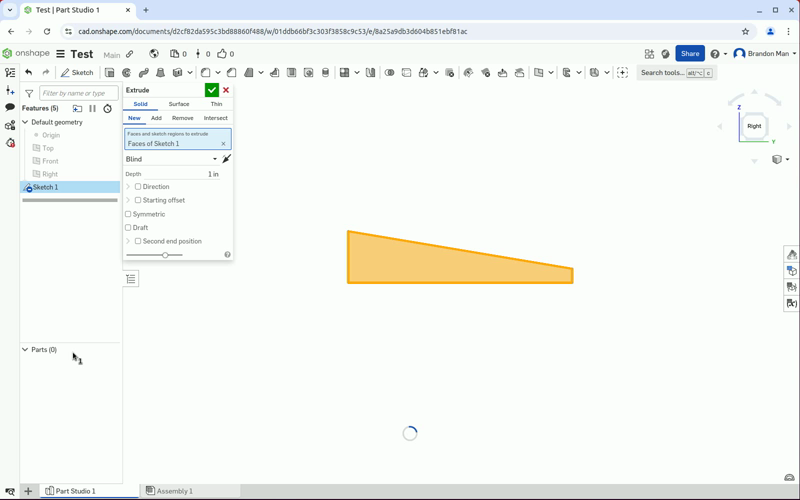
mouse_move(143, 106)
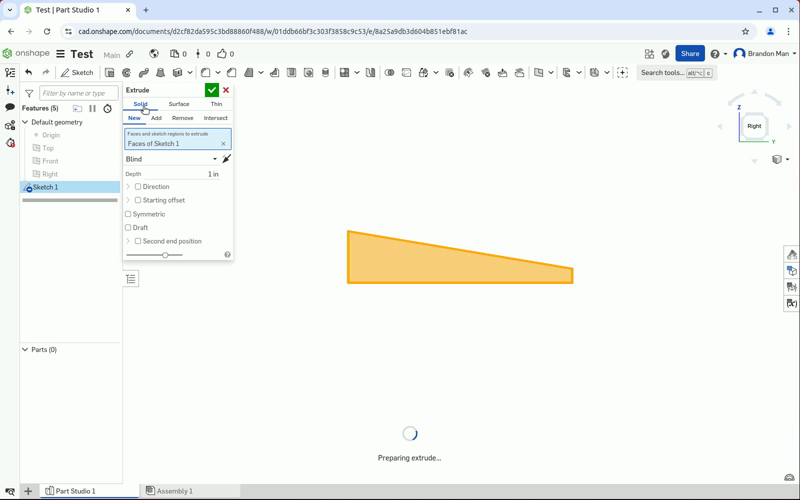
click(143, 106)
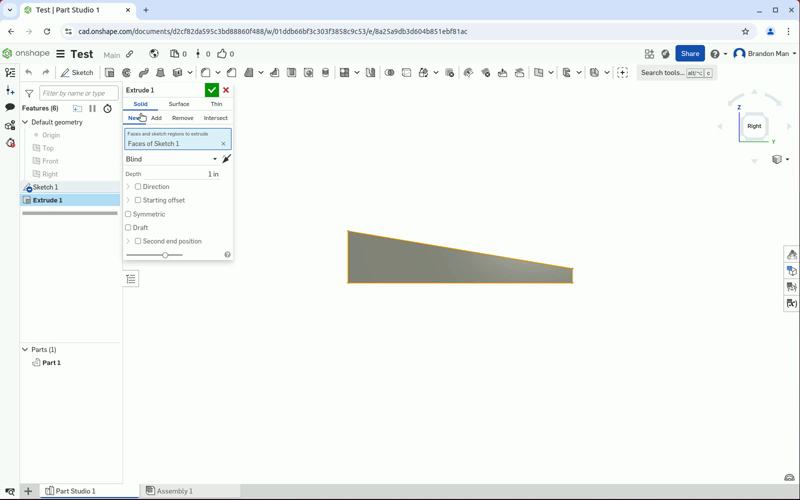
mouse_move(137, 120)
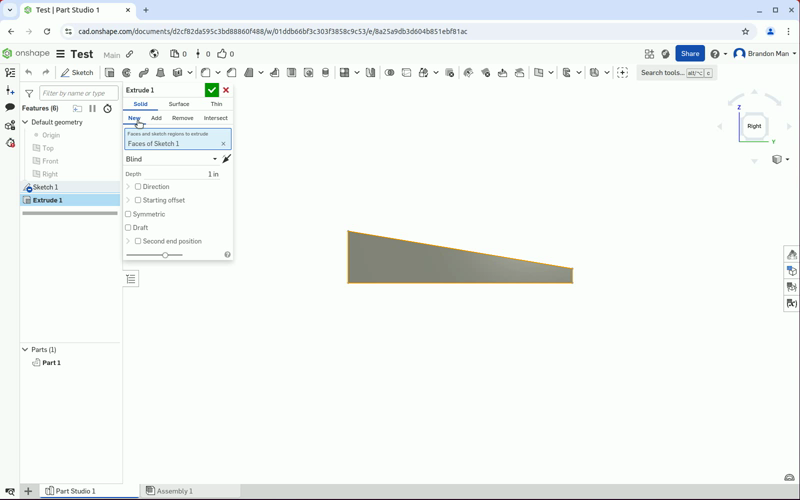
click(137, 120)
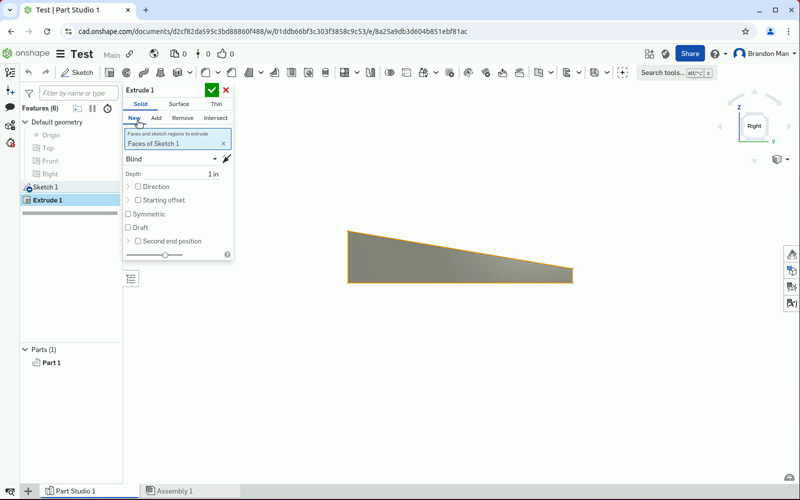
key(tab, 4)
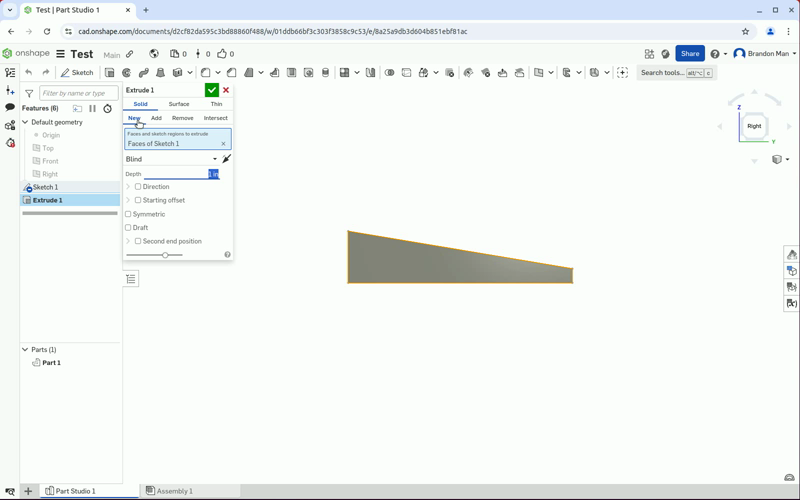
text(6.74)
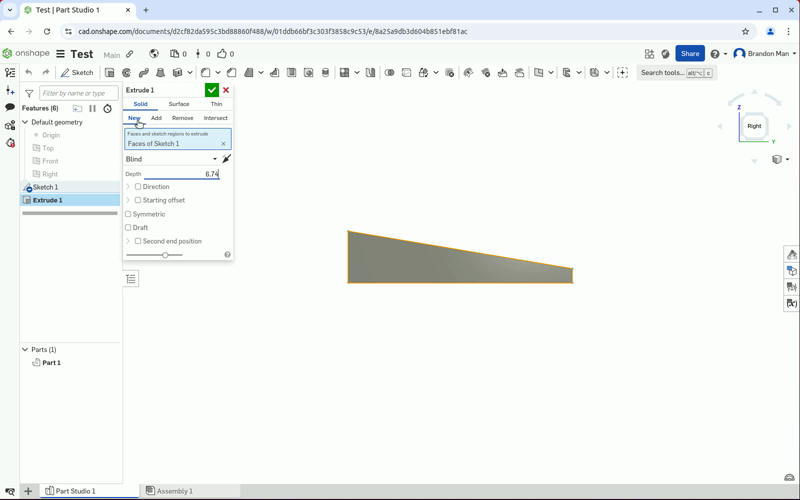
key(tab, 3)
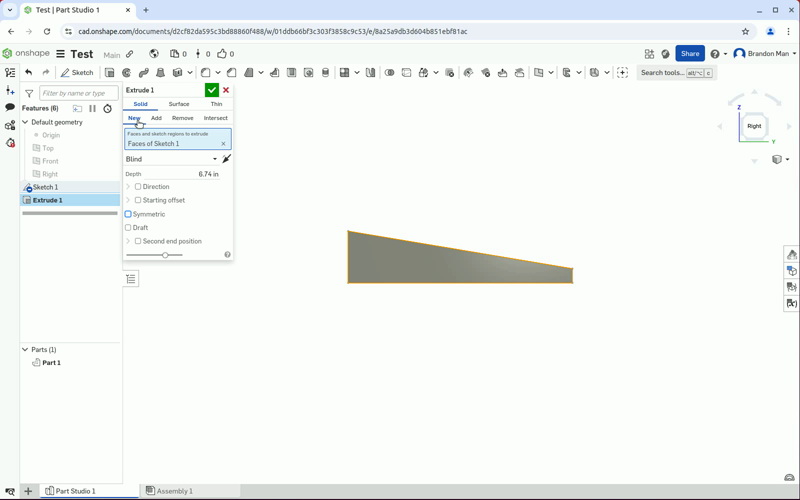
key(space)
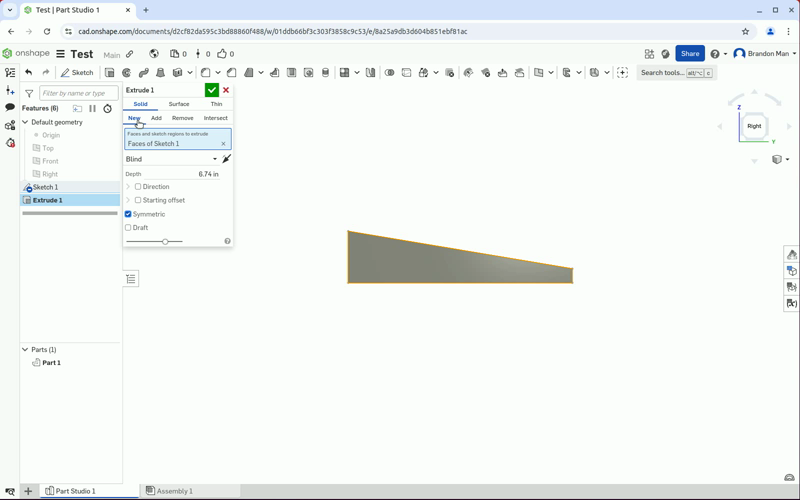
key(enter)
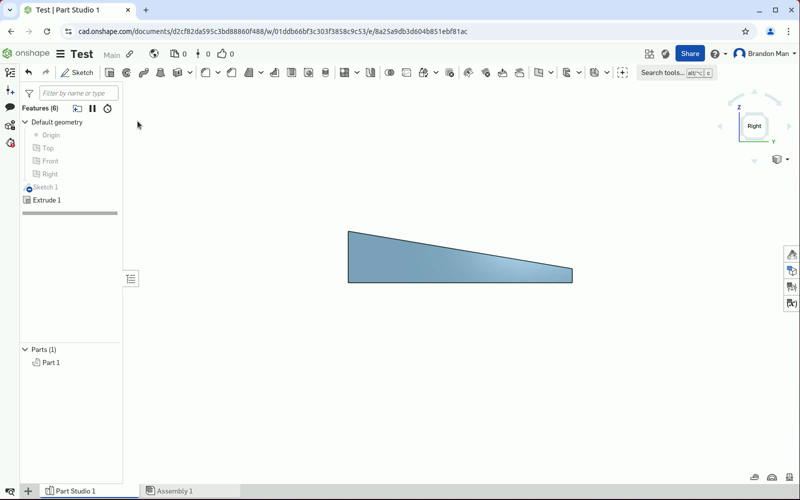
key(shift+h)
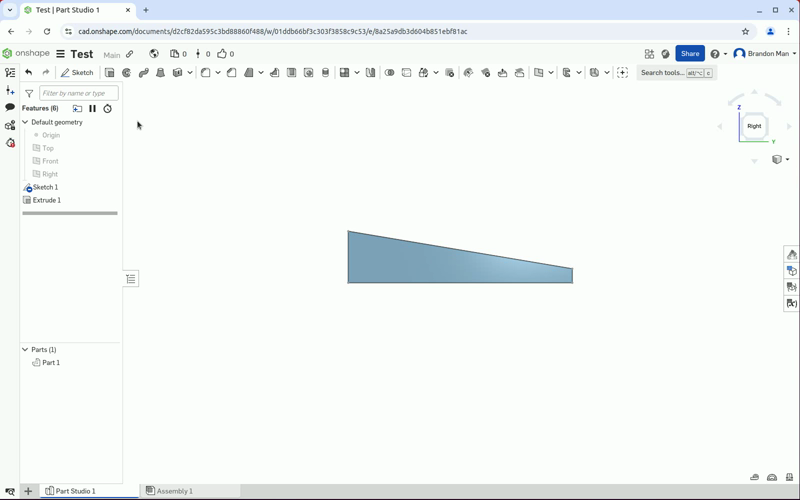
key(shift+h)
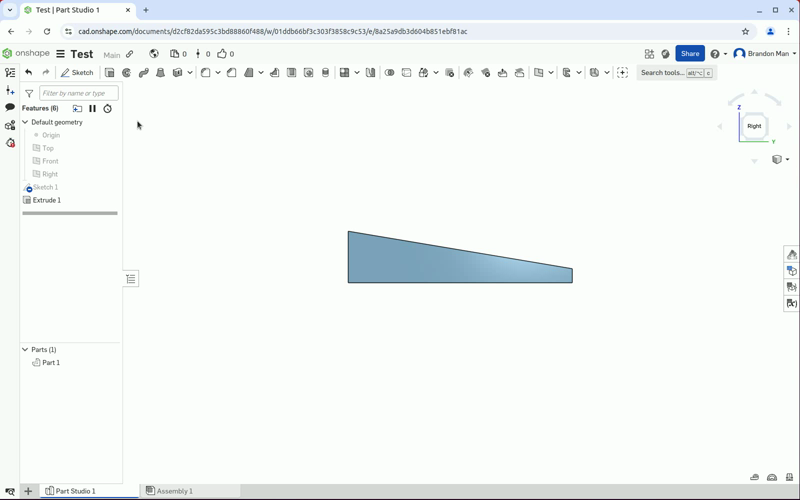
mouse_move(73, 189)
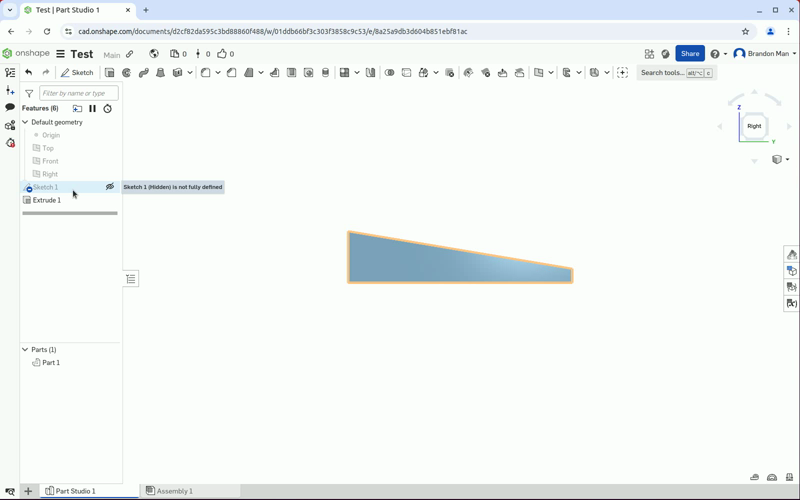
click(73, 189)
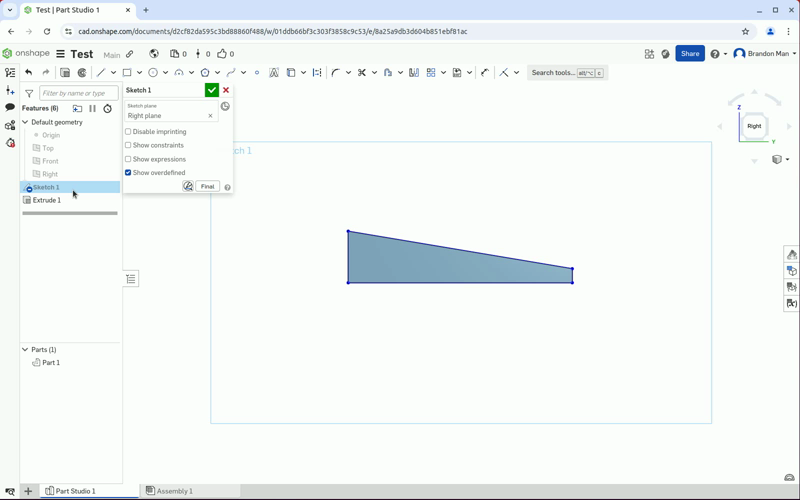
mouse_move(229, 92)
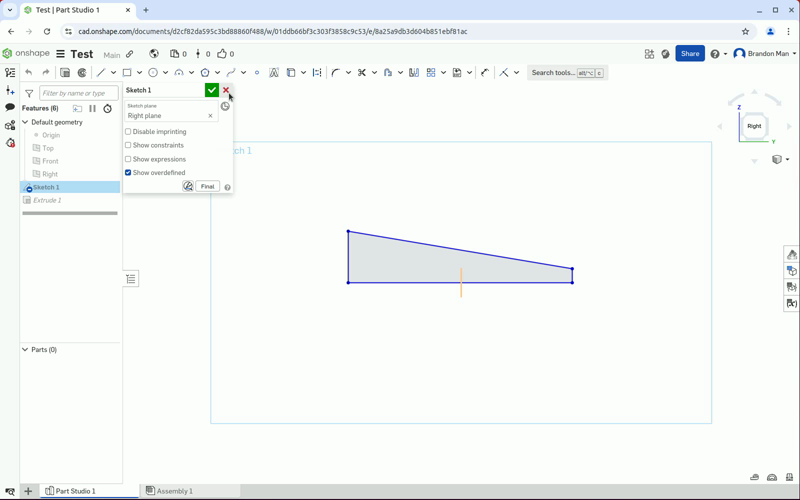
click(229, 92)
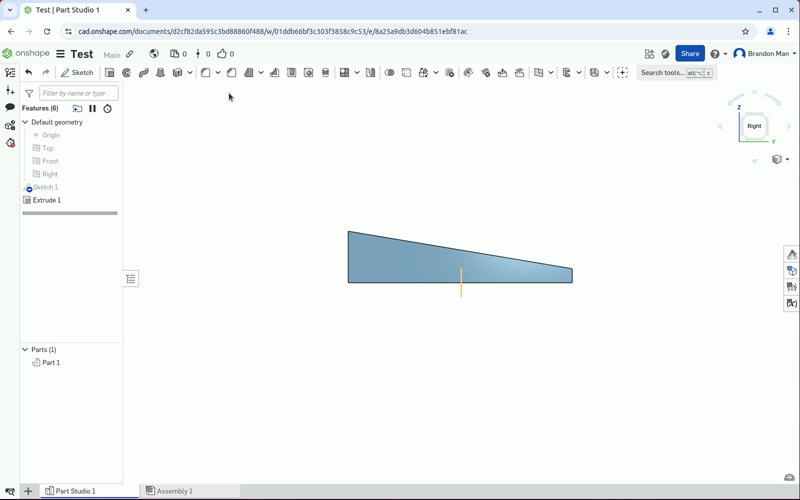
mouse_move(73, 352)
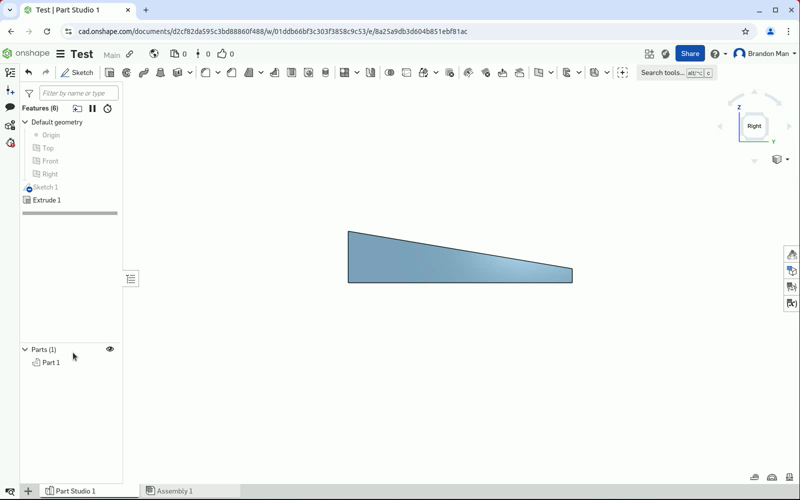
key(y)
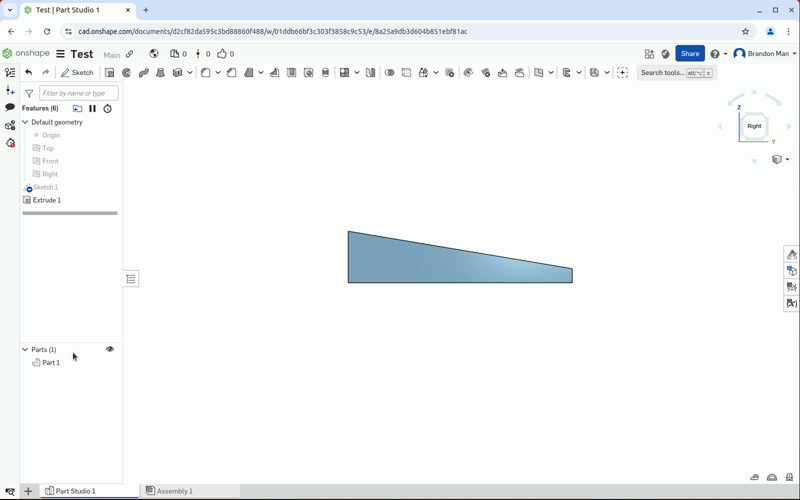
key(shift+p)
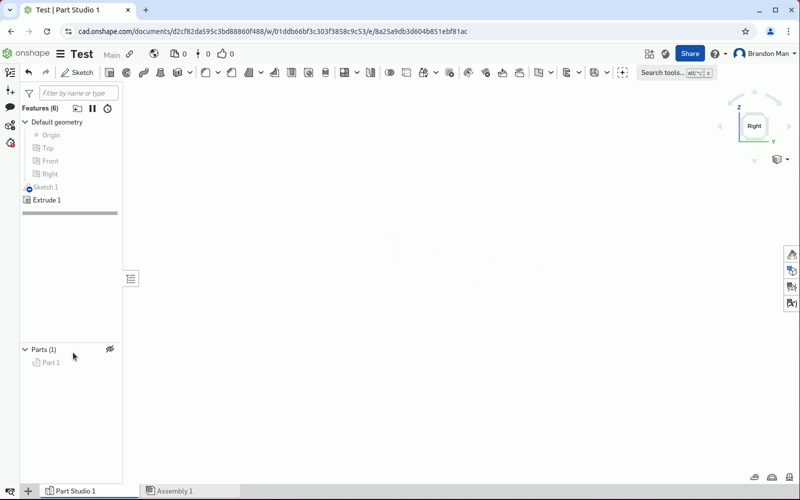
key(space)
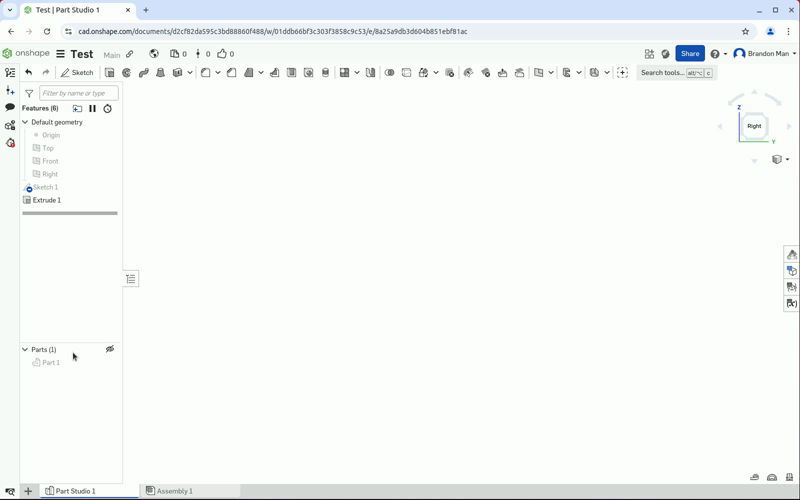
key_down(shift)
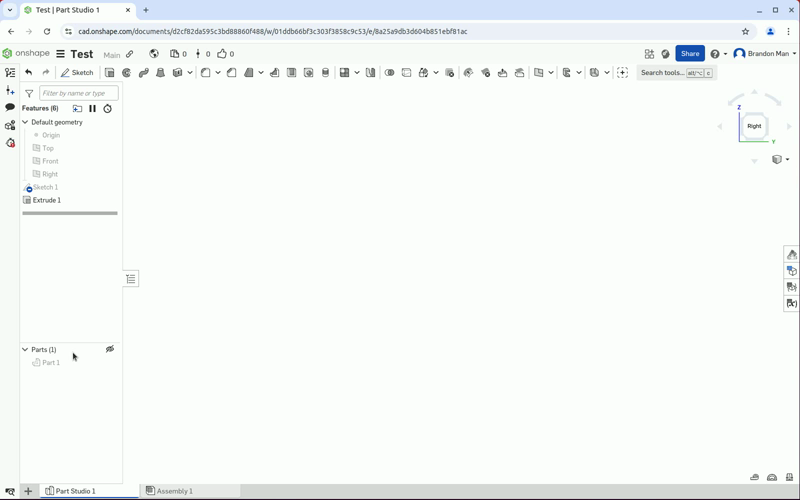
key(right)
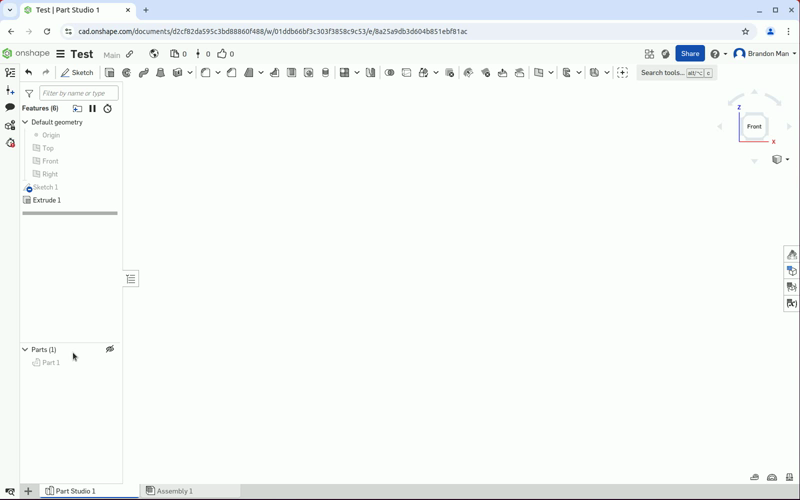
key_up(shift)
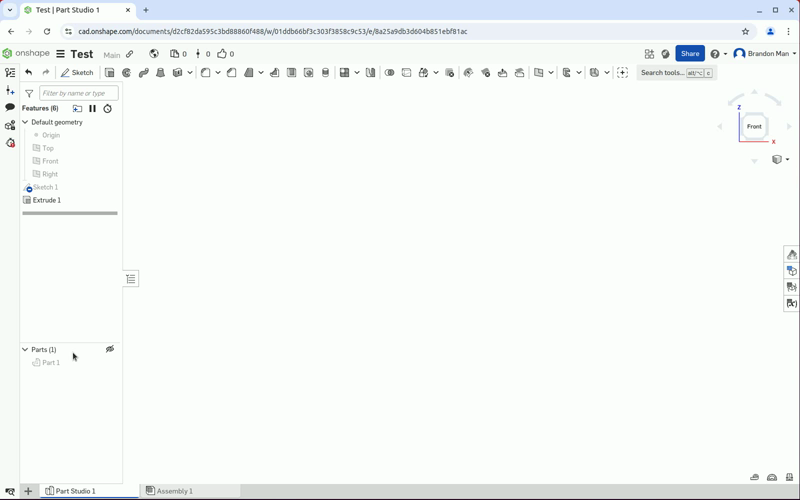
mouse_move(73, 352)
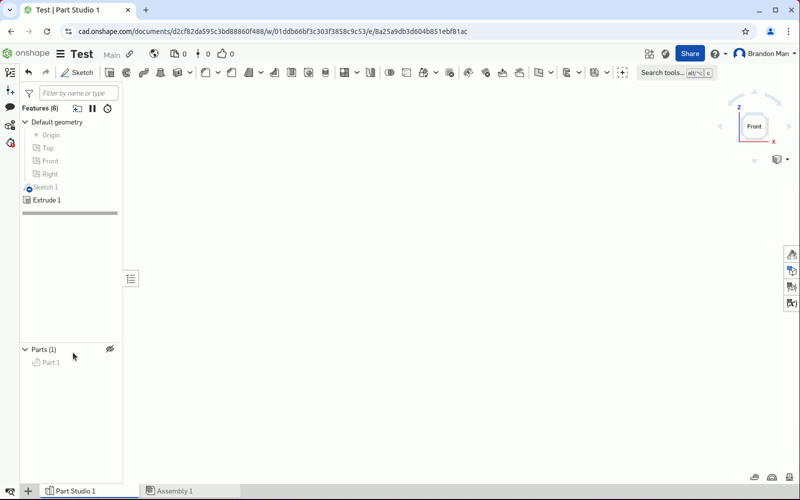
key(shift+y)
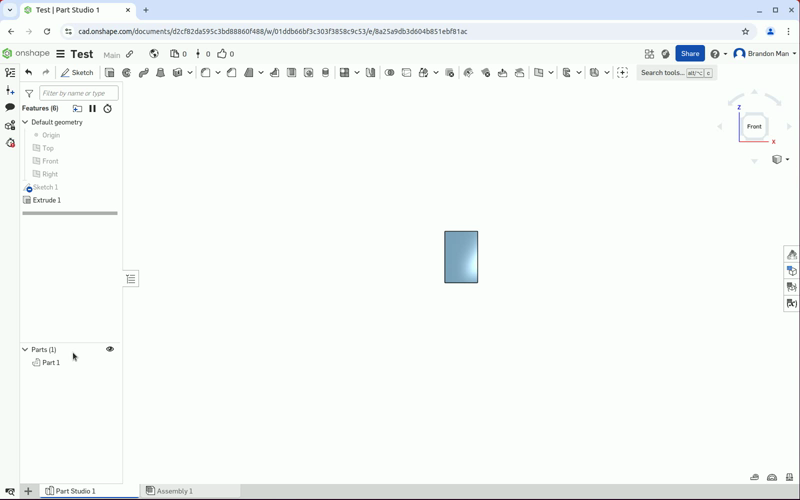
mouse_move(541, 75)
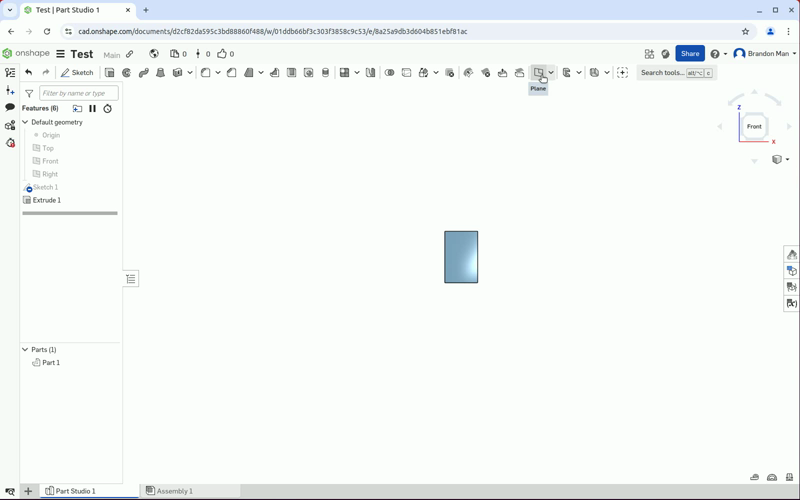
click(541, 75)
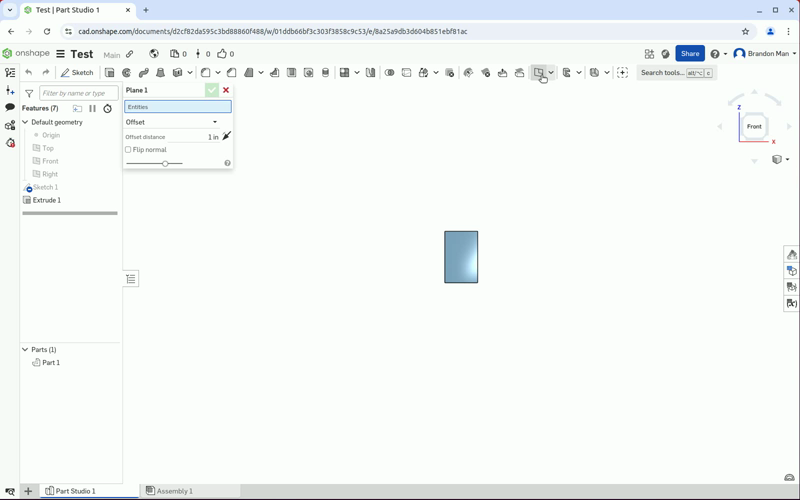
mouse_move(73, 163)
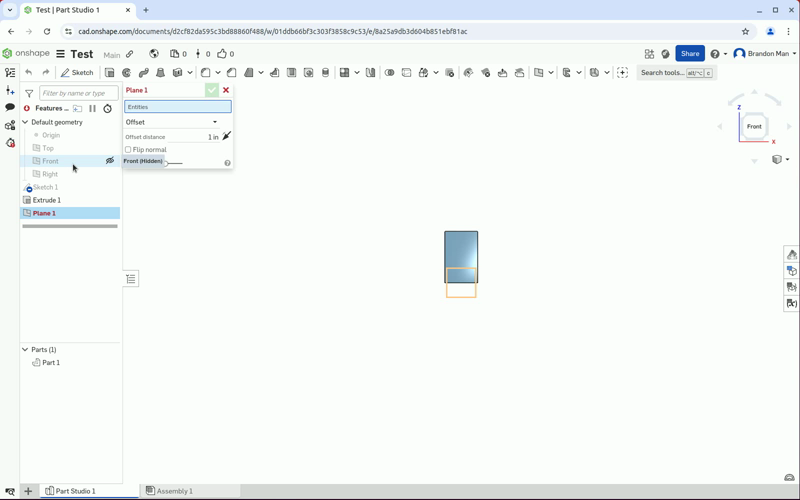
click(73, 163)
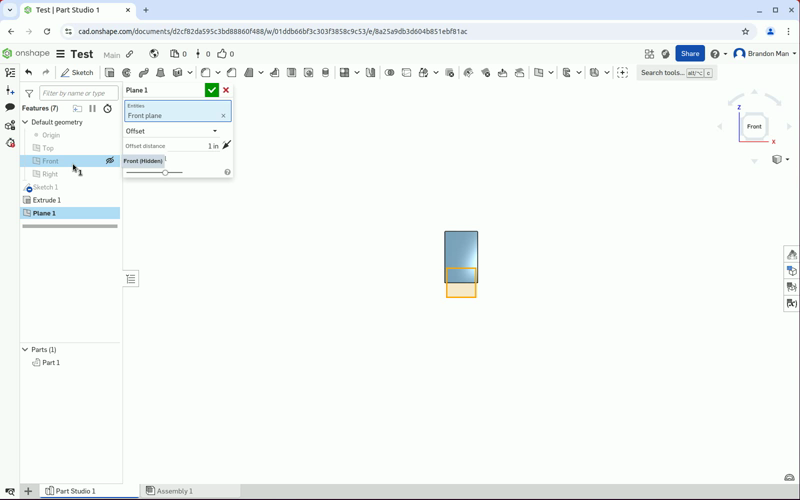
key(tab, 2)
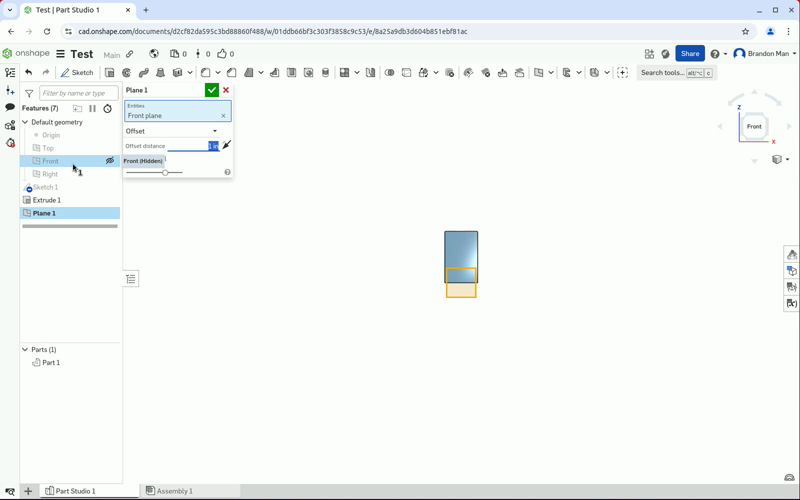
text(23.108)
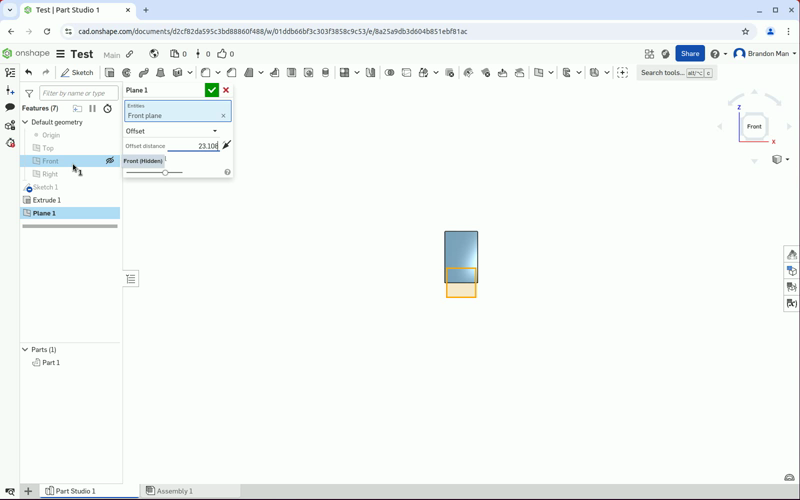
key(enter, 2)
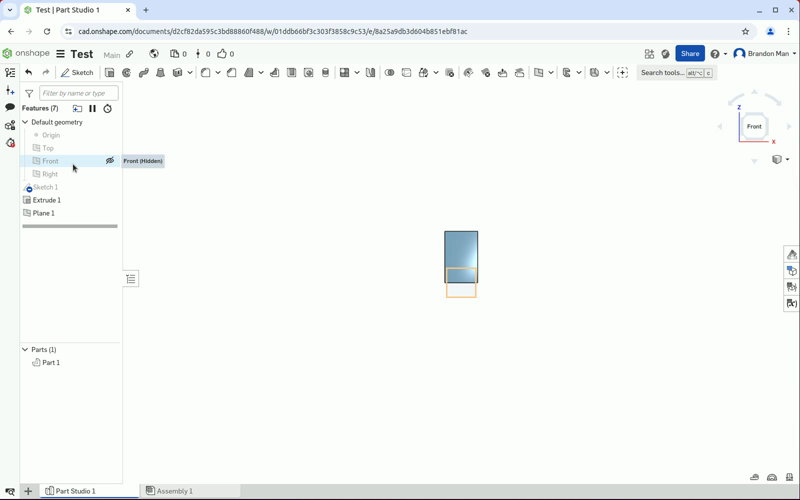
key(shift+s)
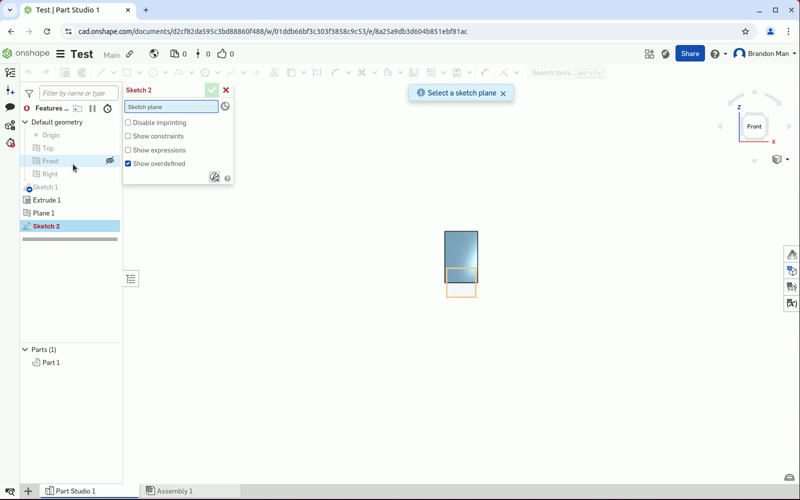
mouse_move(73, 215)
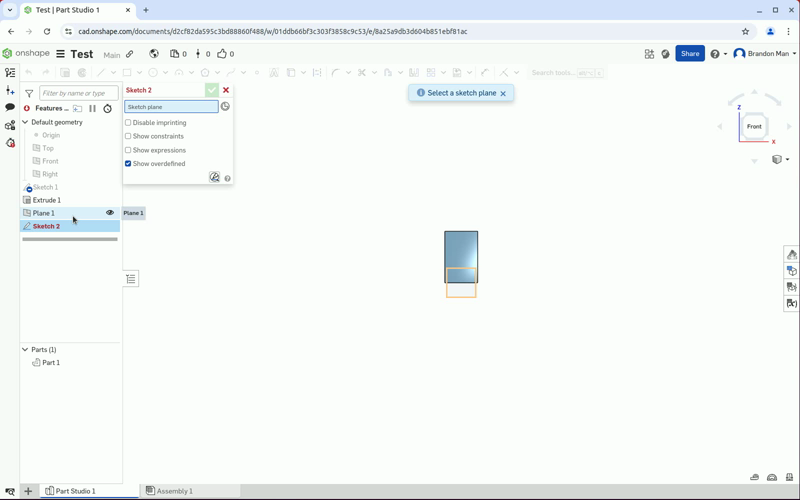
click(73, 215)
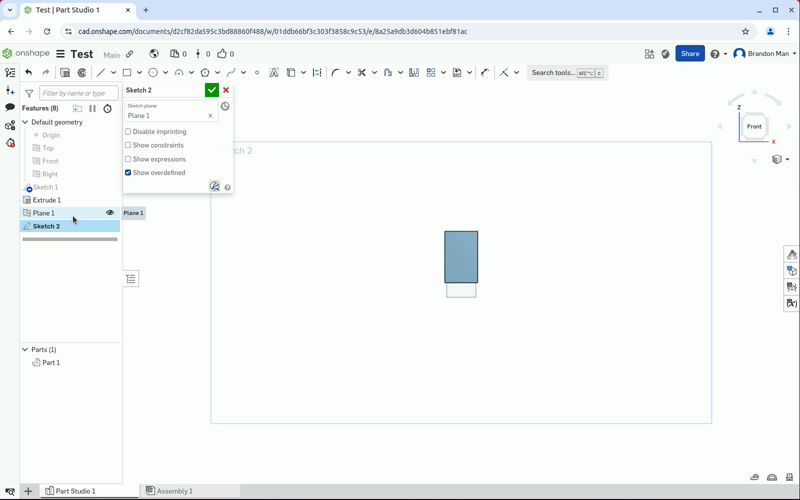
mouse_move(73, 352)
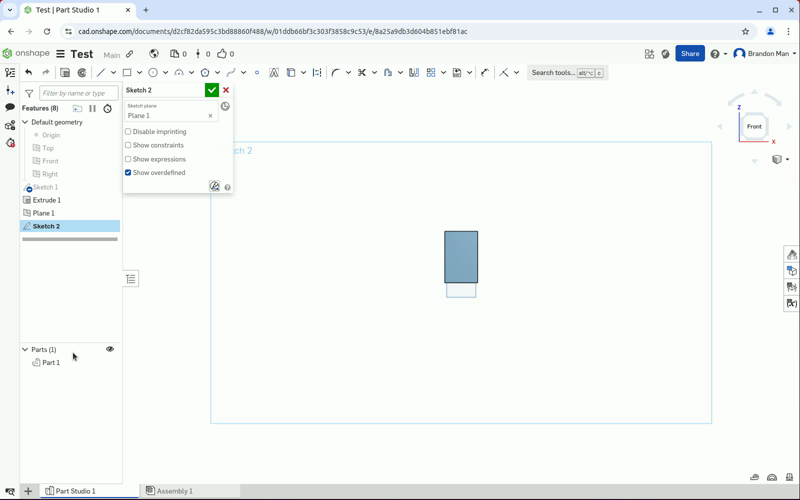
key(y)
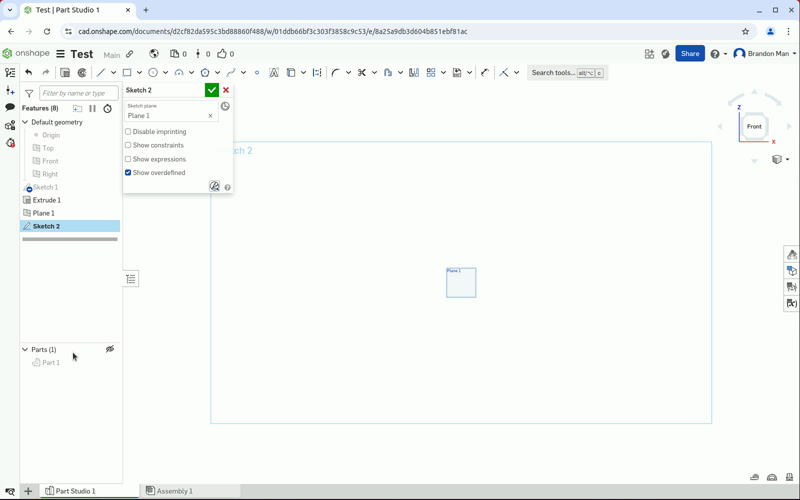
key(c)
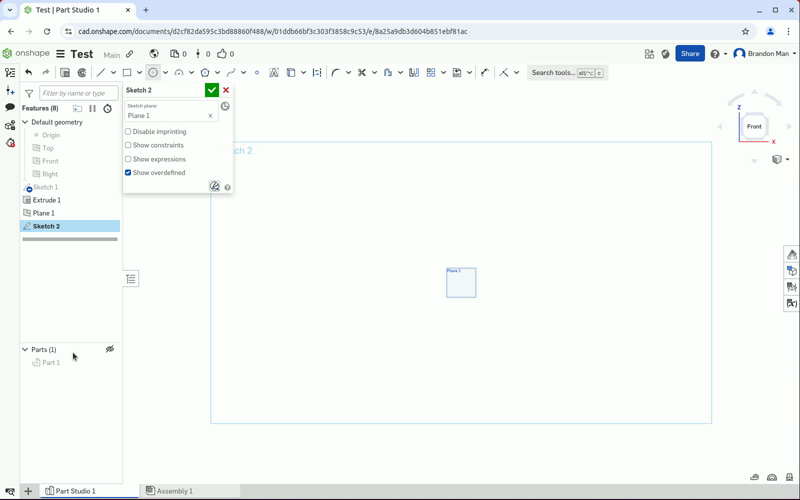
key_down(shift)
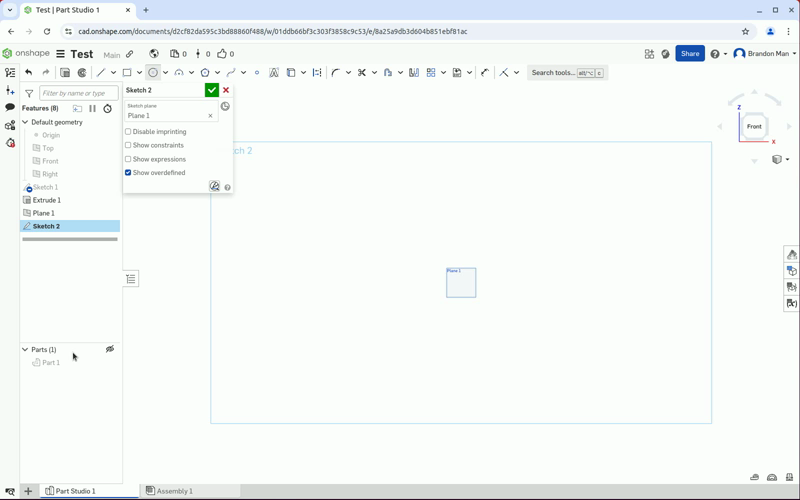
mouse_move(461, 257)
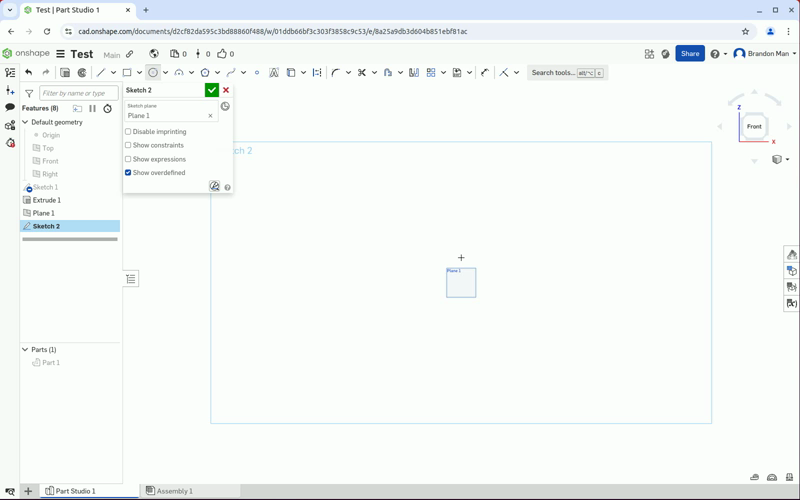
click(461, 257)
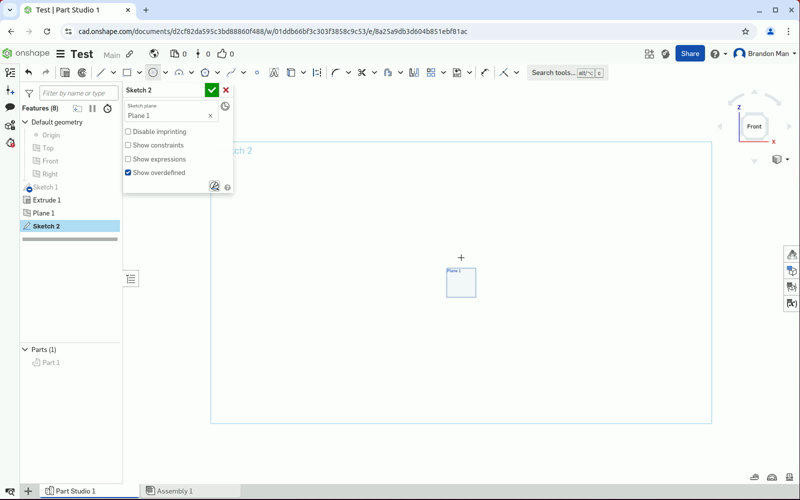
key_up(shift)
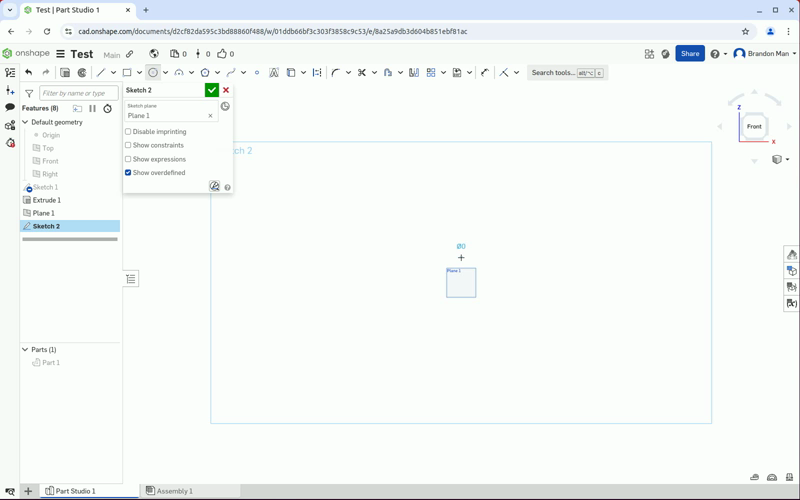
mouse_move(468, 257)
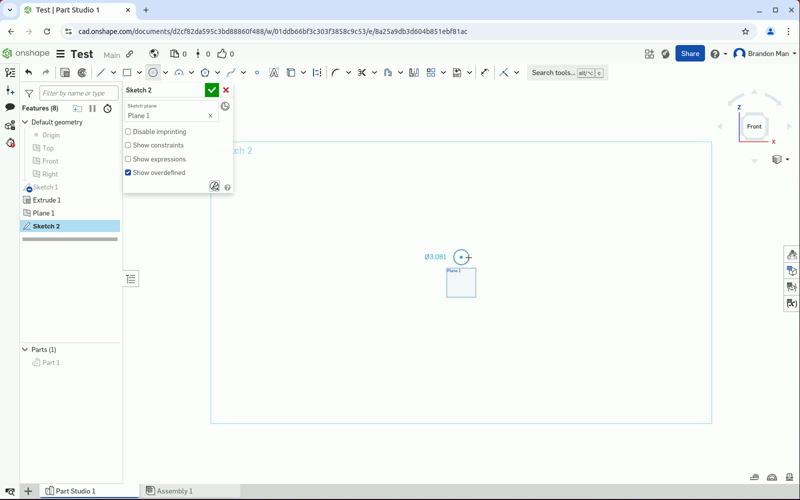
click(468, 257)
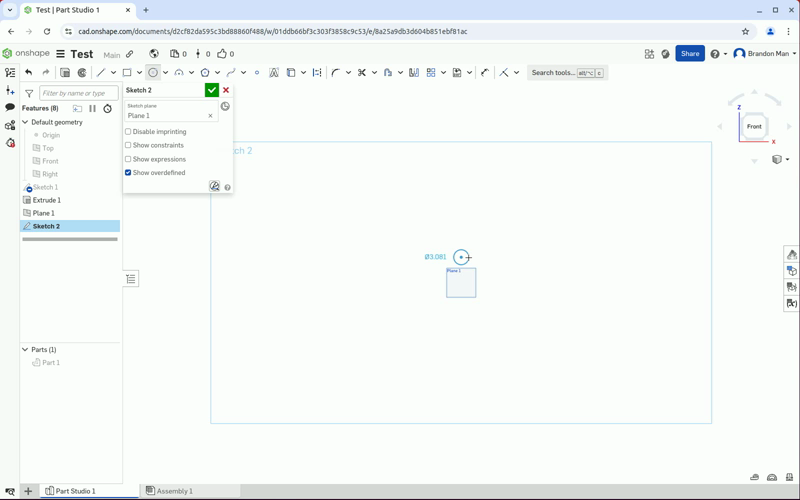
key(esc)
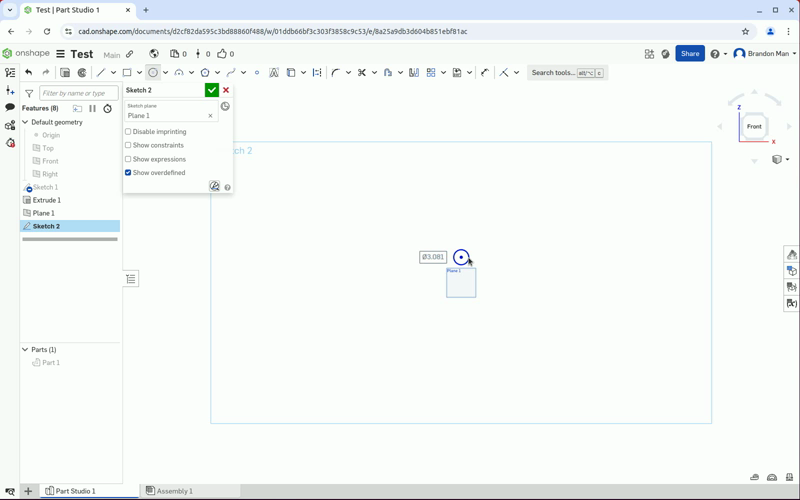
mouse_move(462, 254)
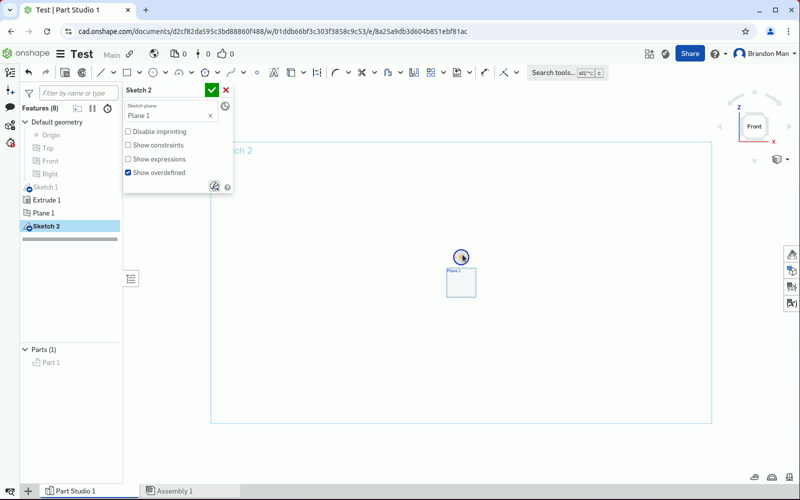
scroll(6)
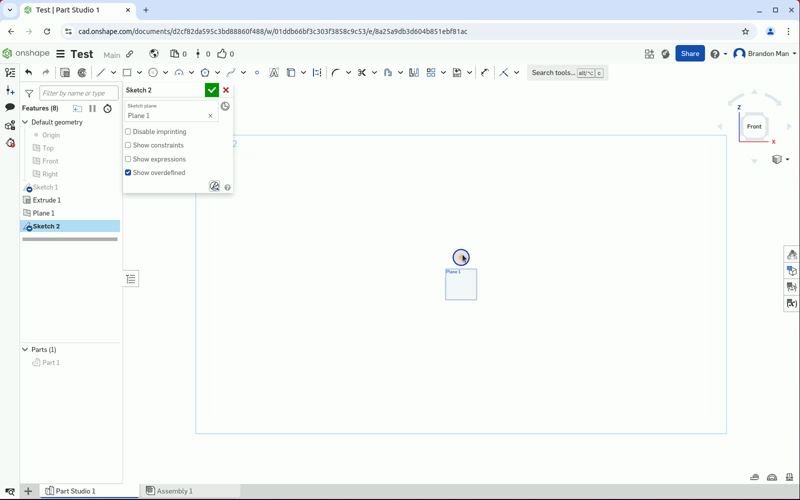
scroll(6)
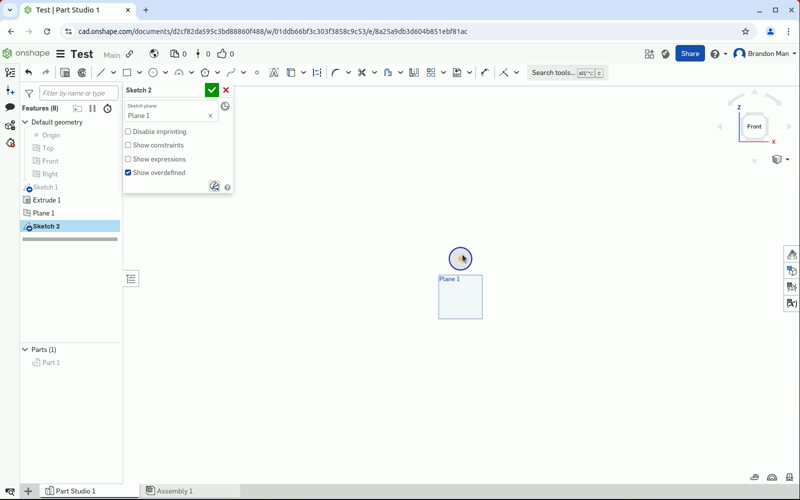
scroll(6)
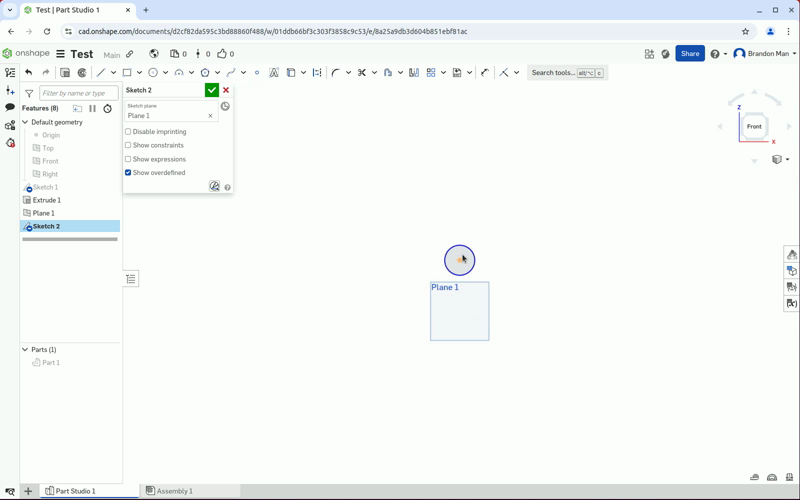
scroll(6)
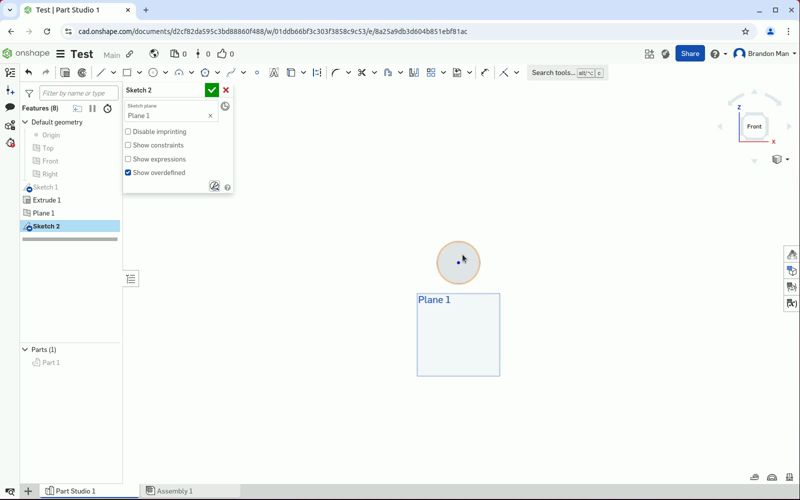
scroll(6)
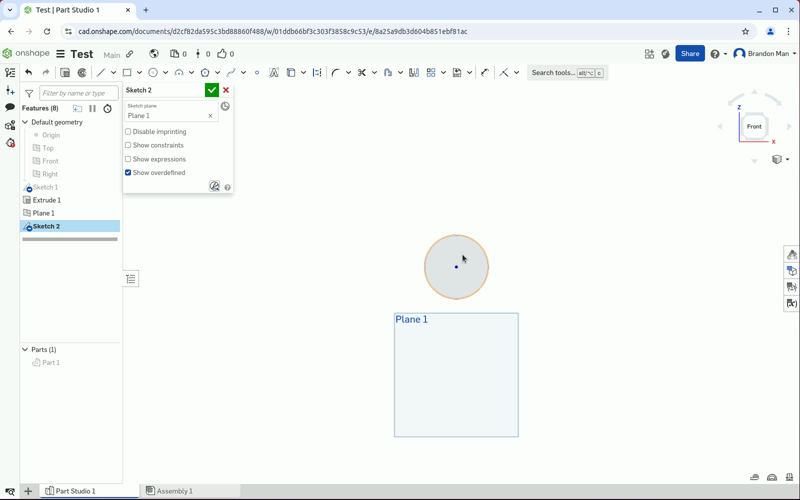
scroll(6)
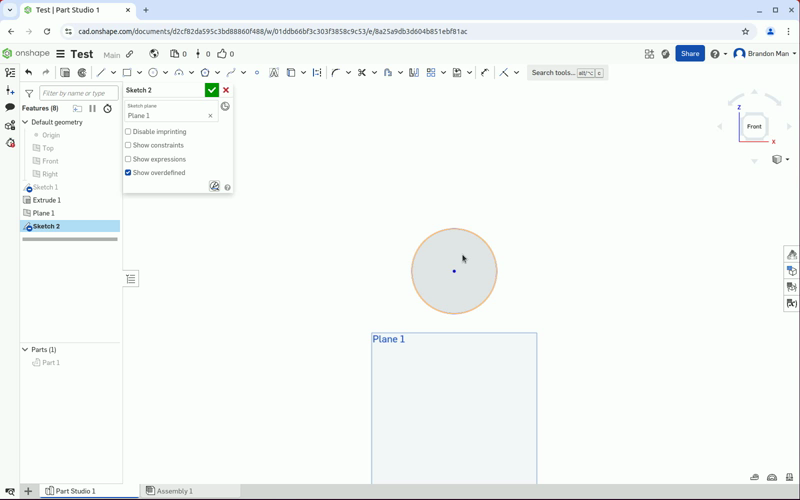
scroll(6)
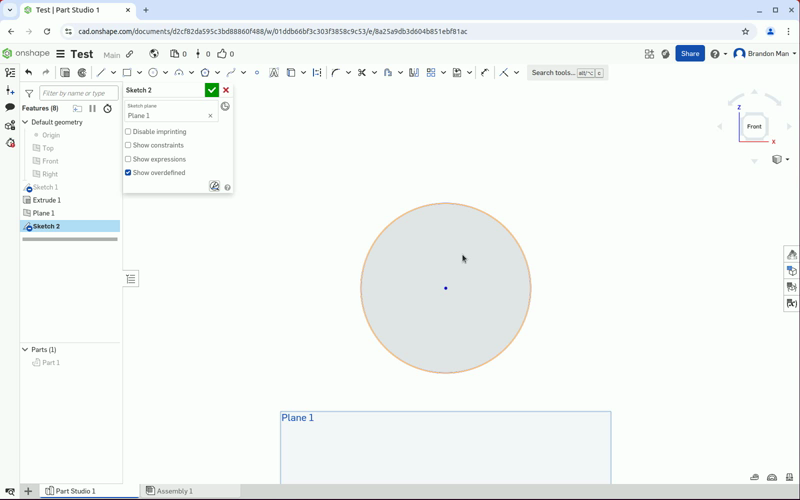
click(462, 254)
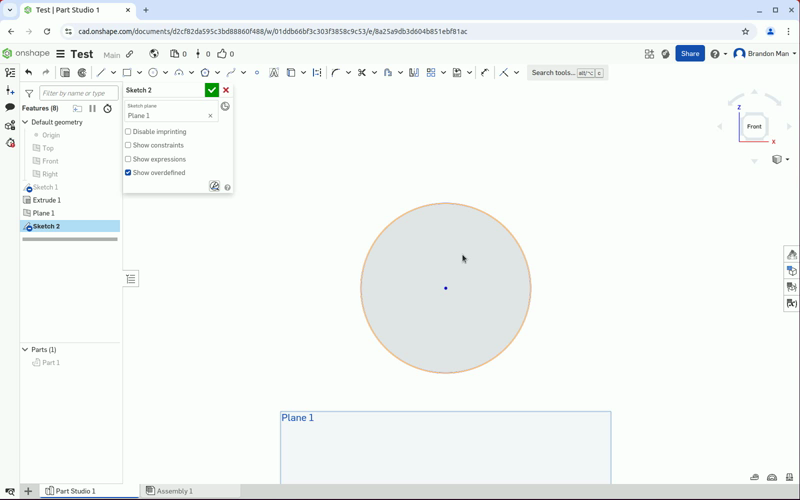
scroll(-6)
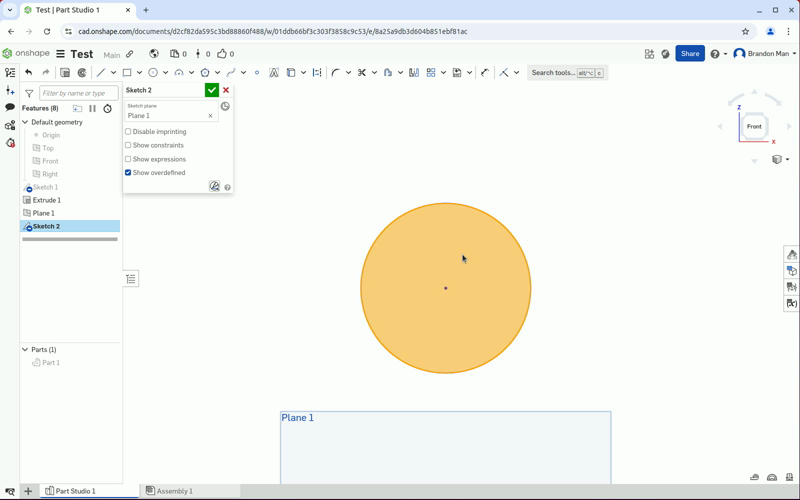
scroll(-6)
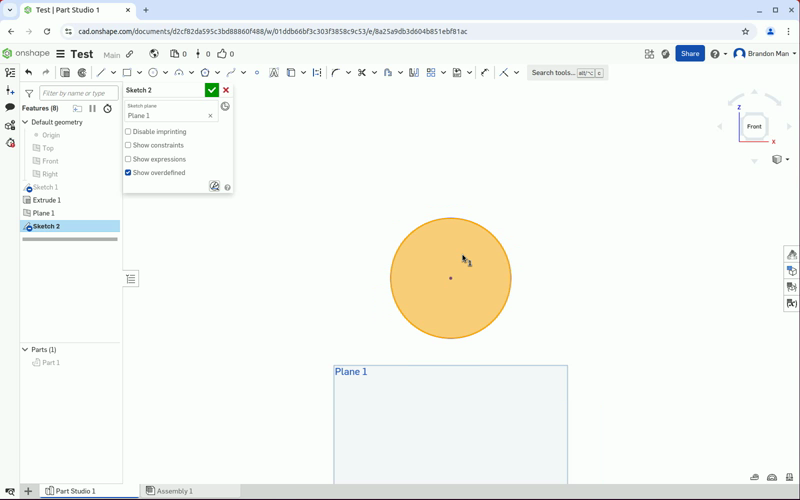
scroll(-6)
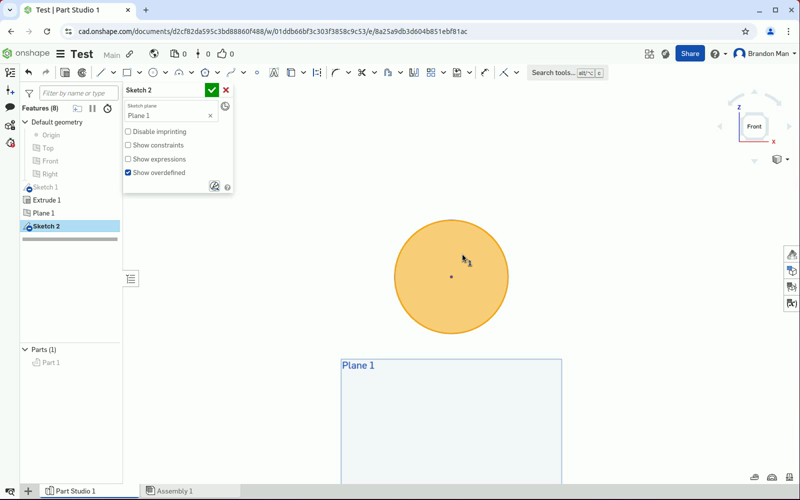
scroll(-6)
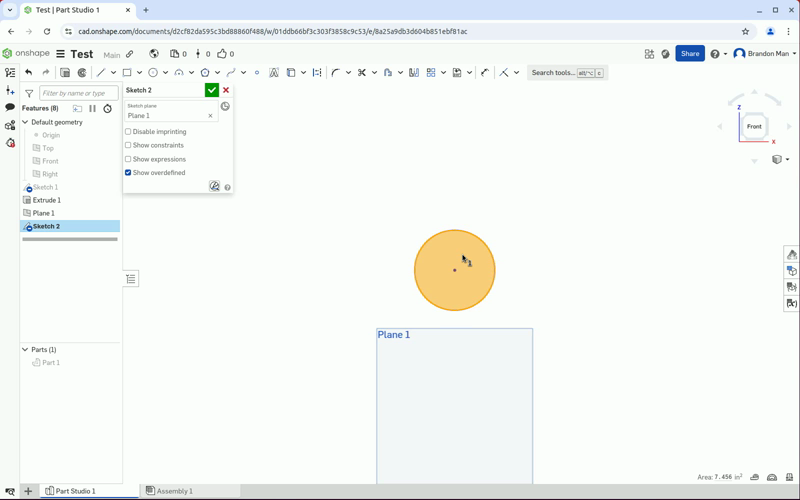
scroll(-6)
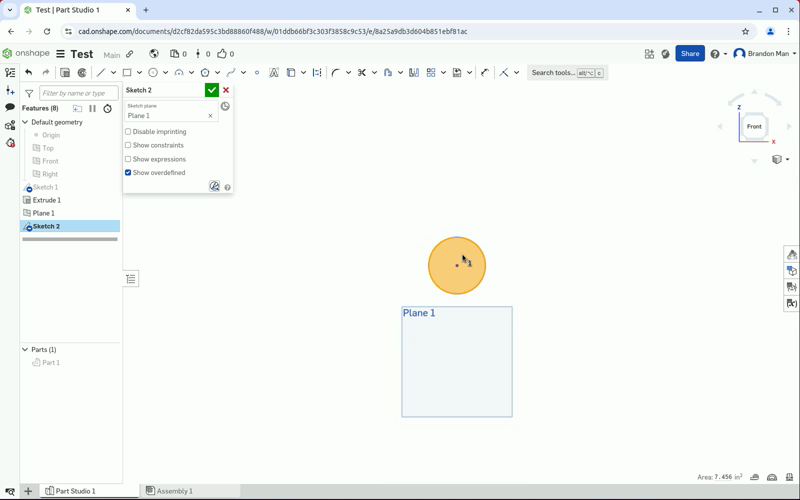
scroll(-6)
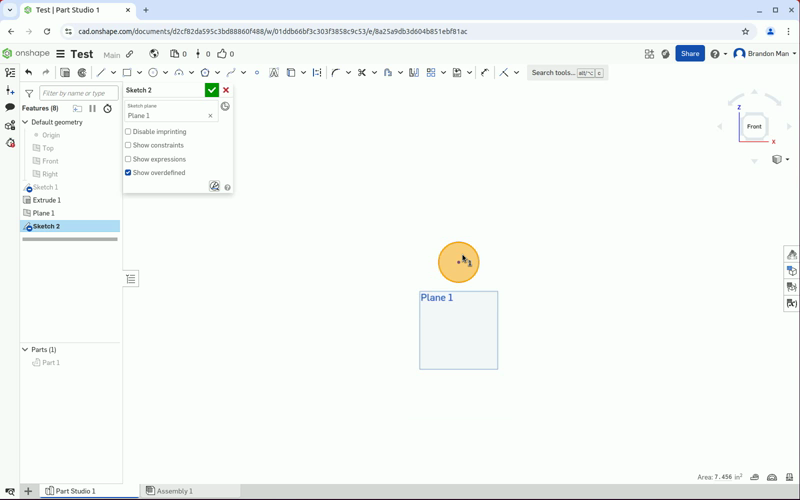
scroll(-6)
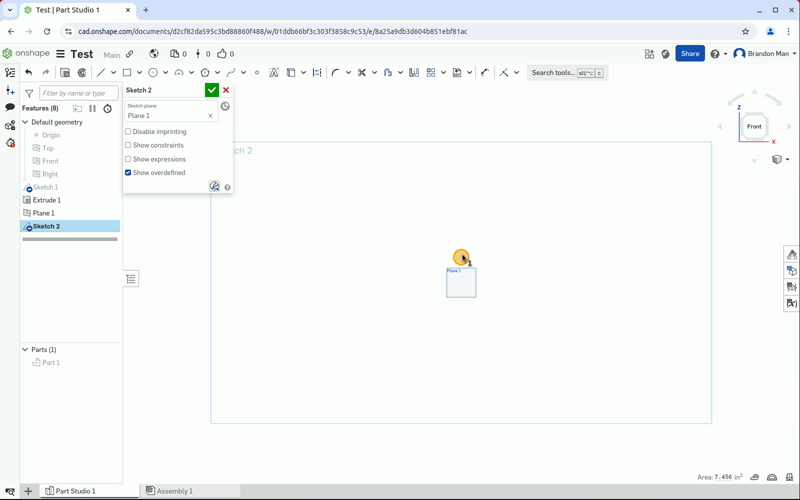
mouse_move(73, 352)
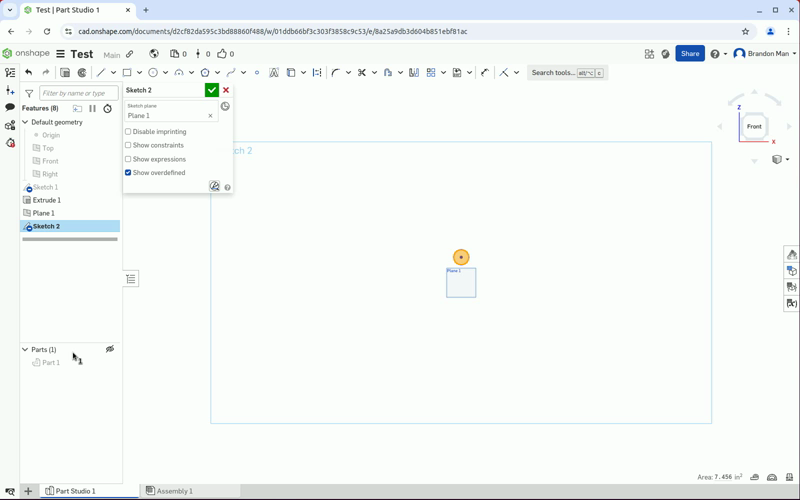
key(shift+y)
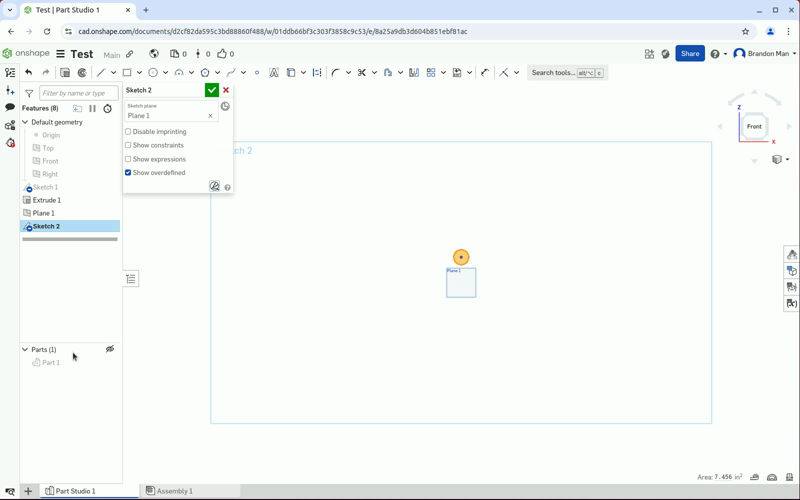
key(shift+e)
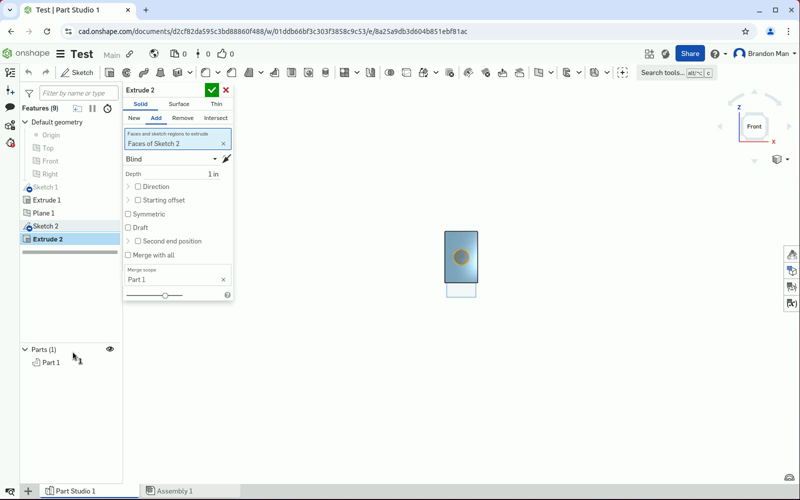
mouse_move(143, 106)
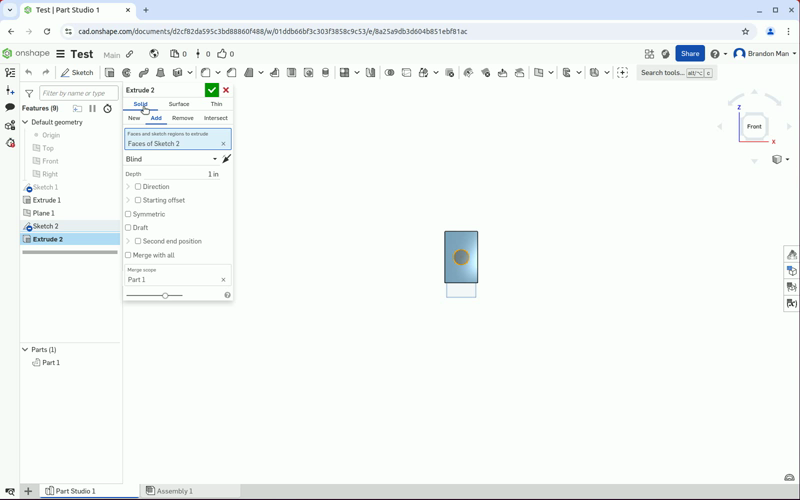
click(143, 106)
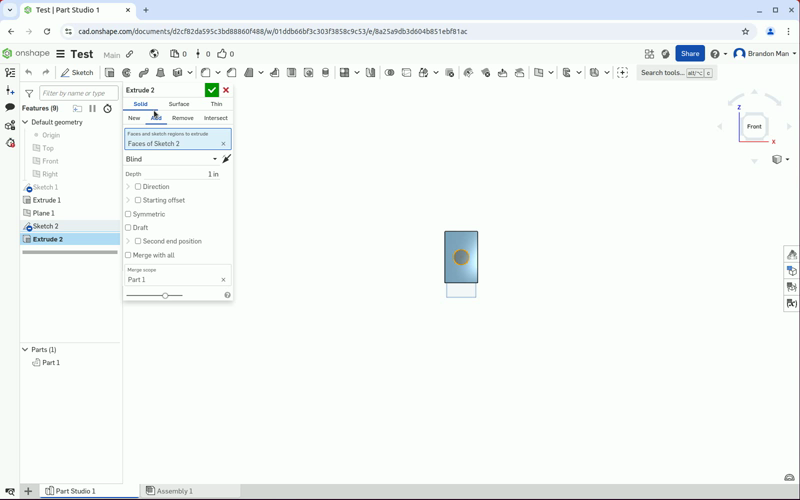
mouse_move(186, 120)
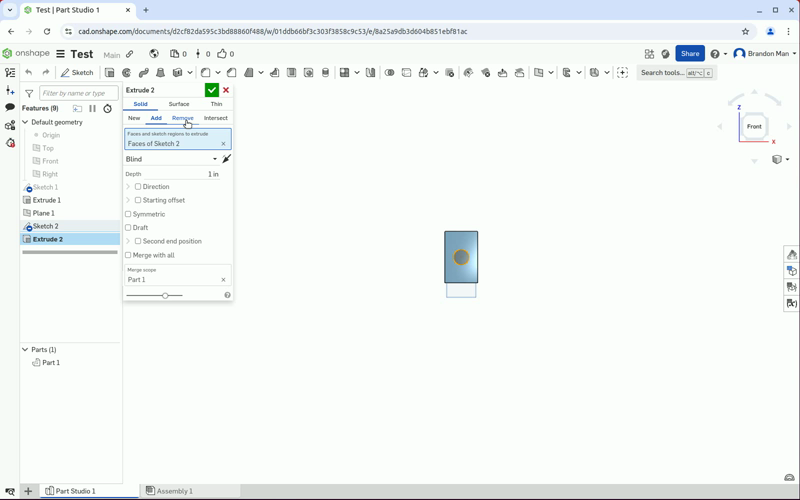
click(186, 120)
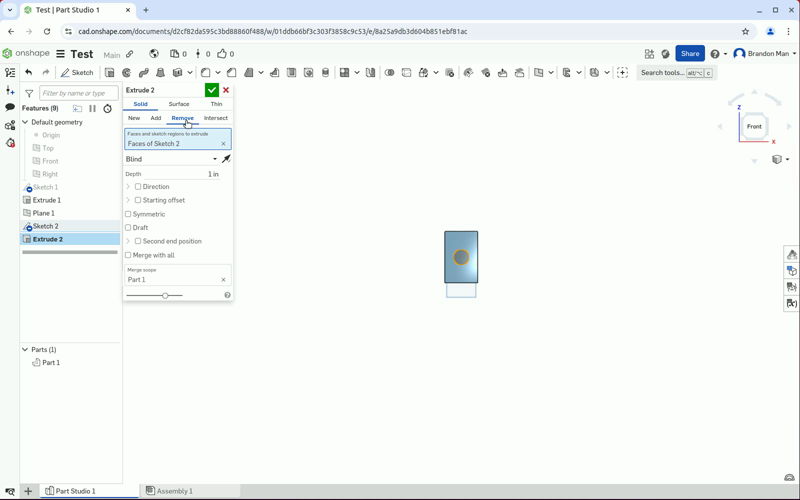
key(tab, 4)
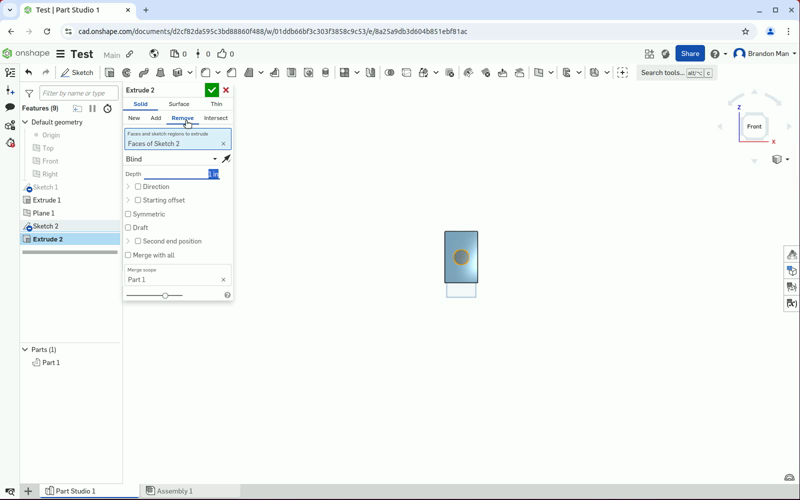
text(7.703)
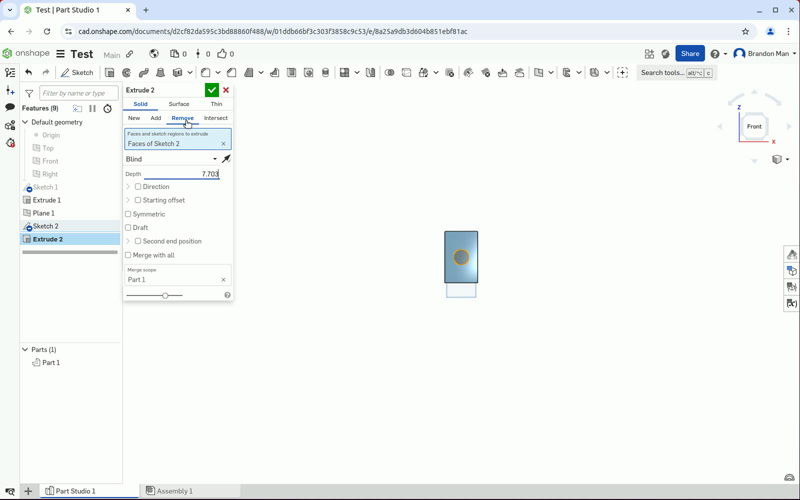
key(tab, 6)
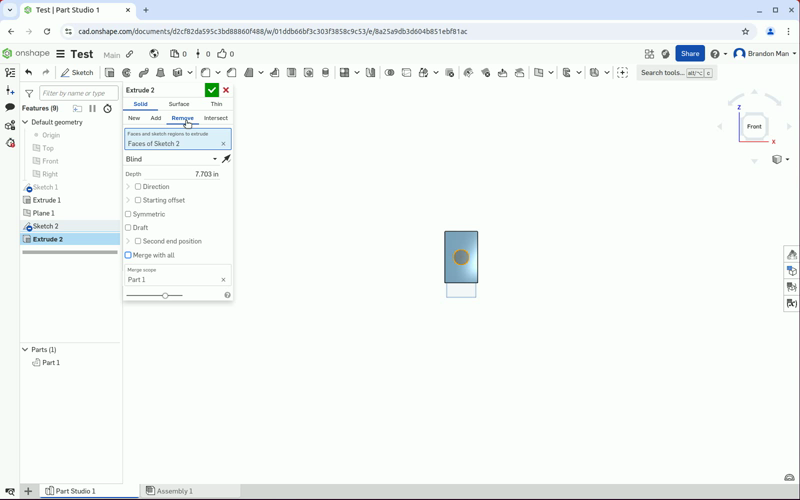
key(space)
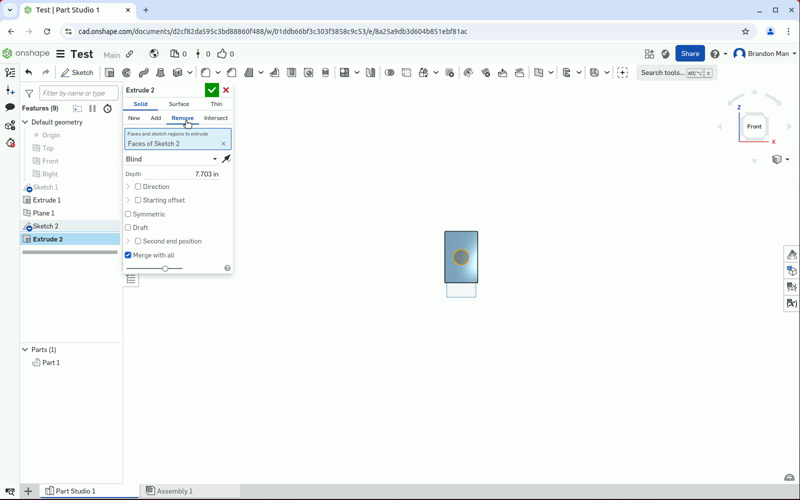
key(enter)
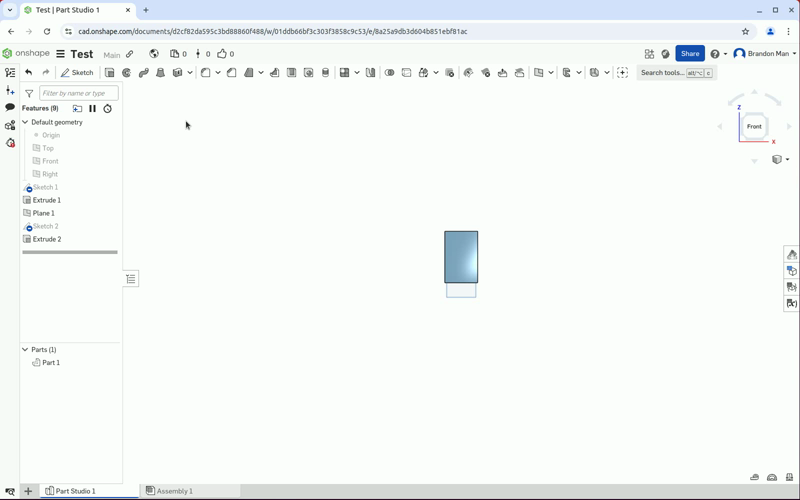
key(shift+h)
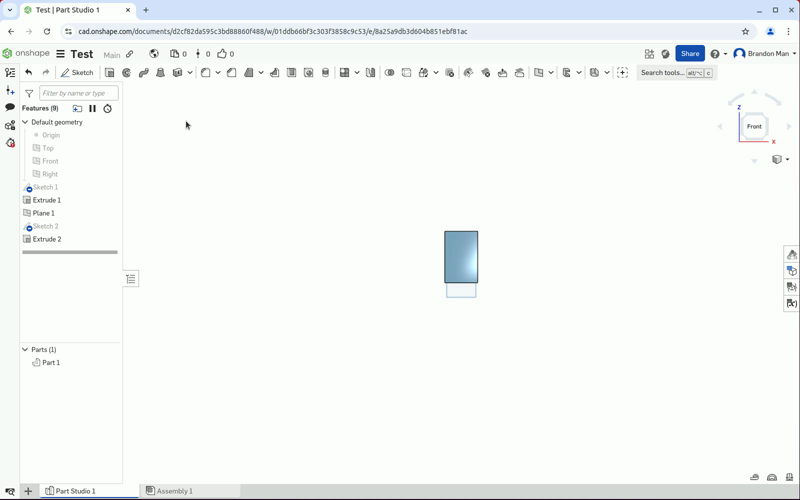
key(shift+h)
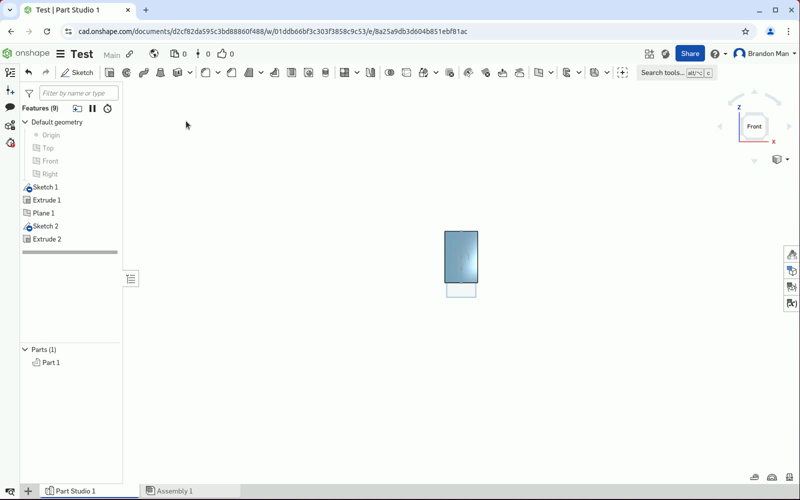
key(shift+7)
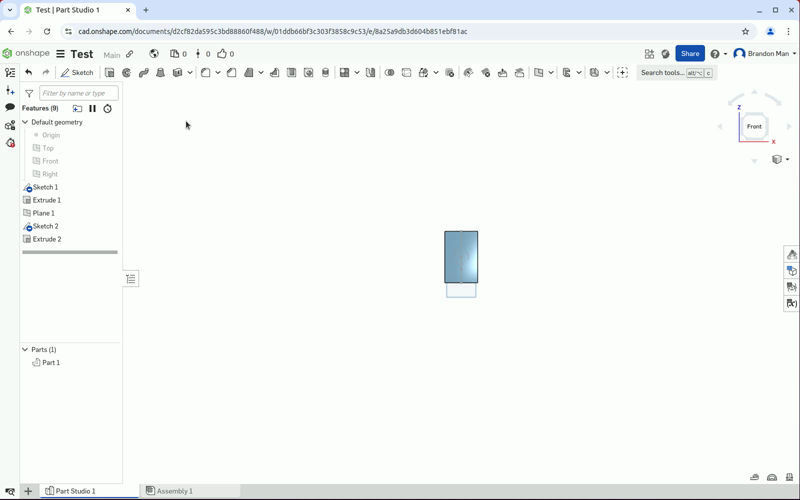
key(left, 2)
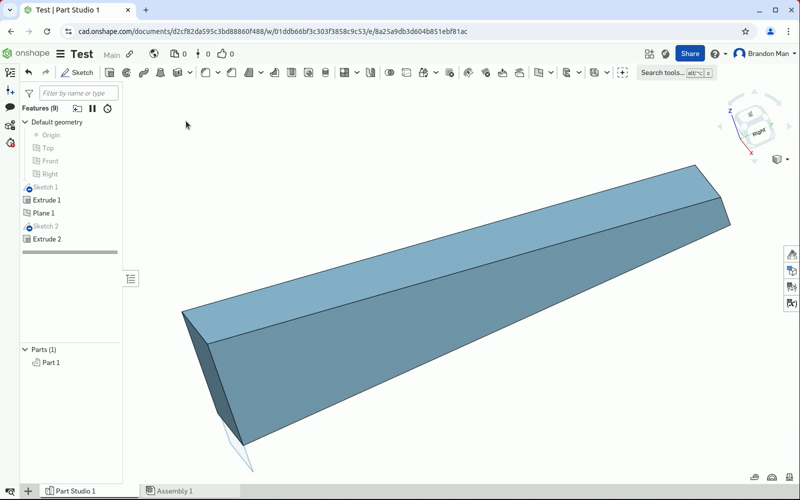
key(down, 2)
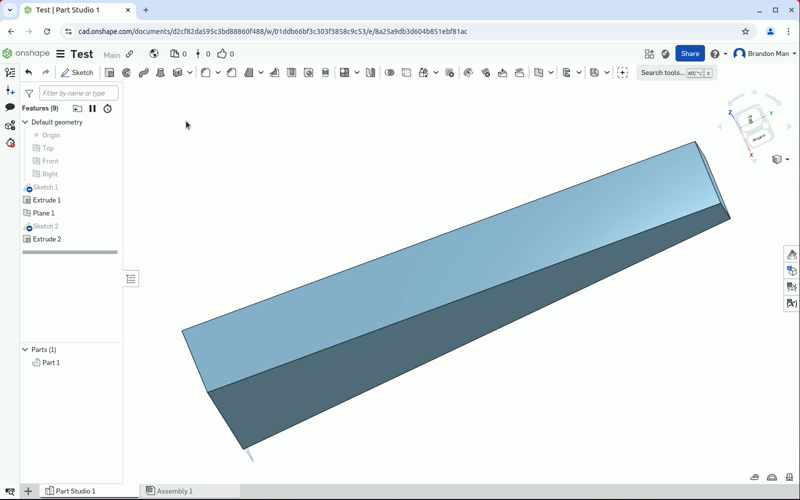
key(up, 2)
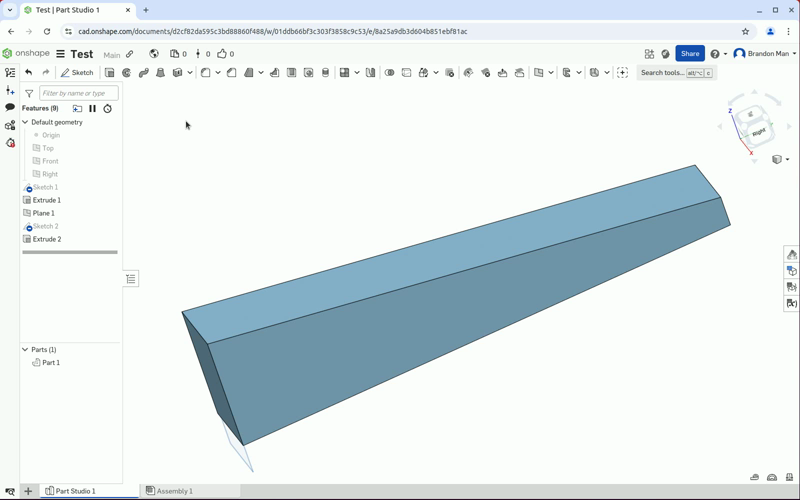
key(right, 2)
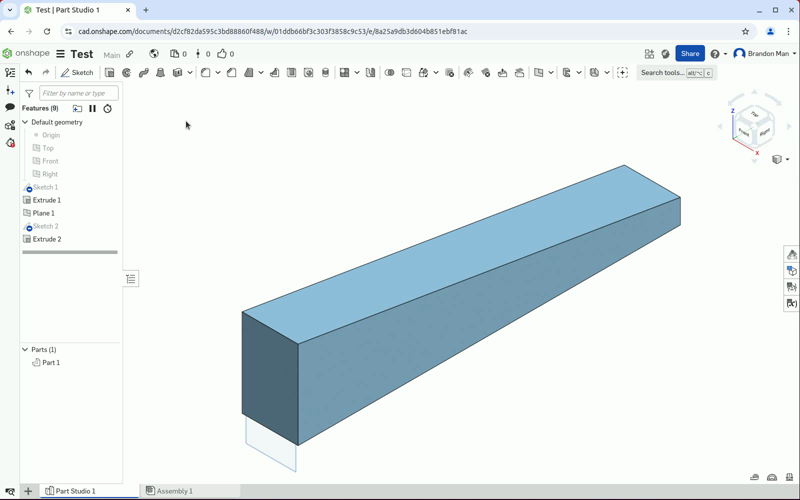
mouse_move(73, 189)
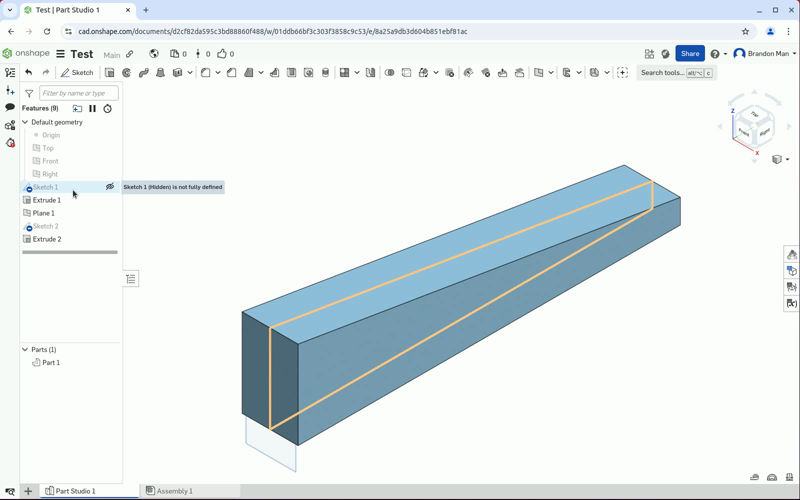
click(73, 189)